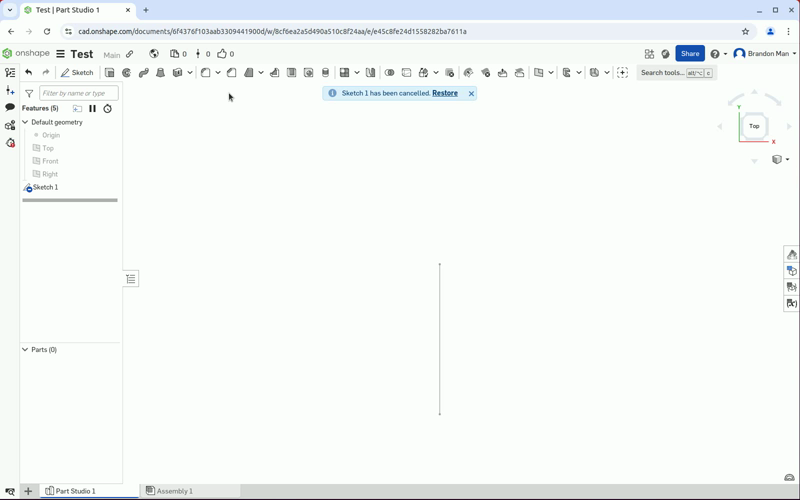
key(shift+h)
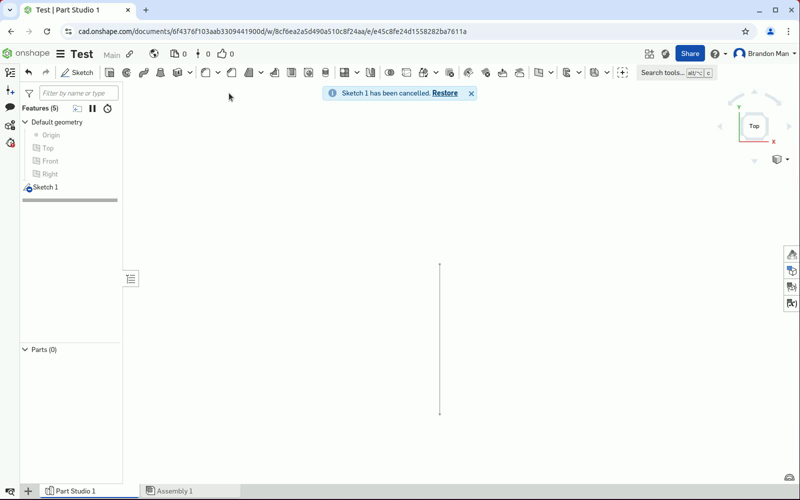
key(shift+s)
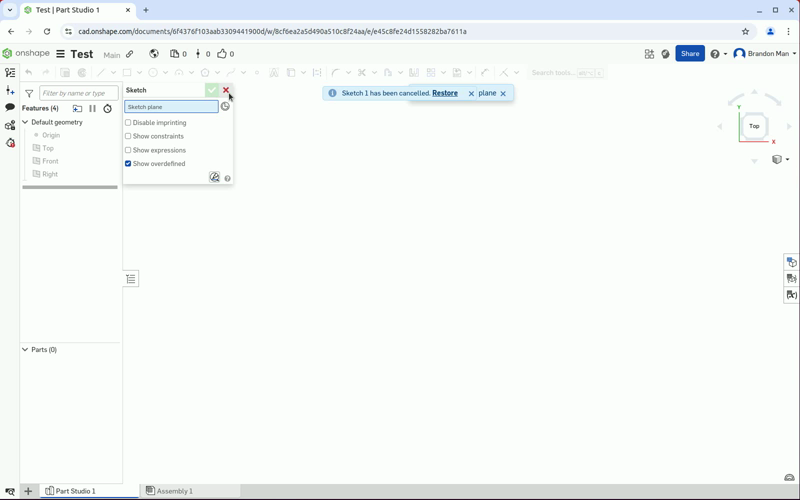
mouse_move(73, 150)
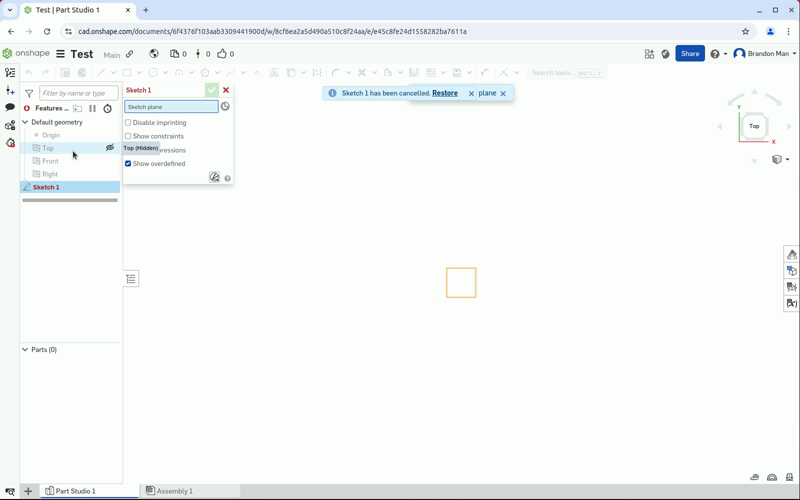
click(73, 150)
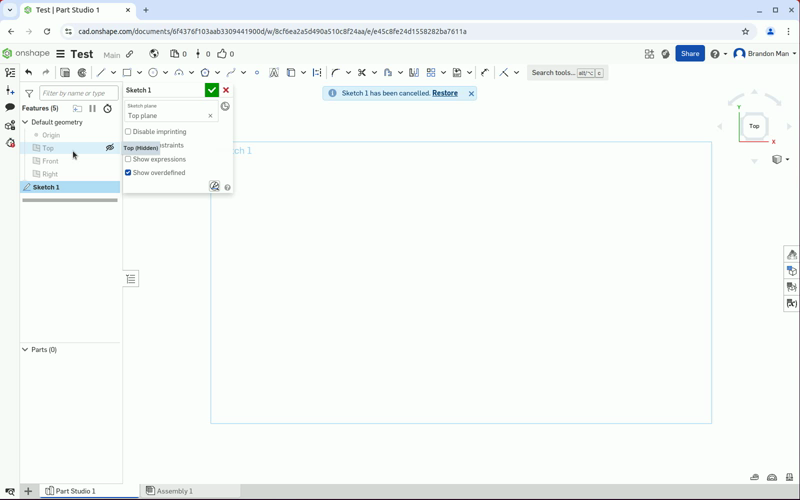
mouse_move(73, 352)
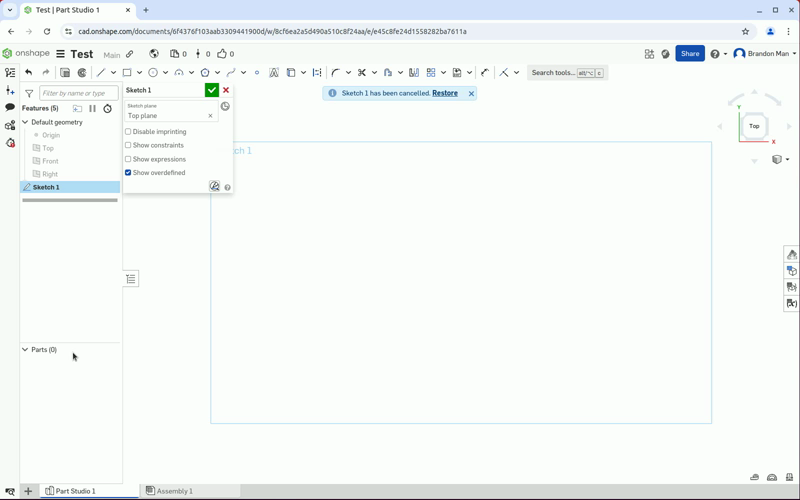
key(y)
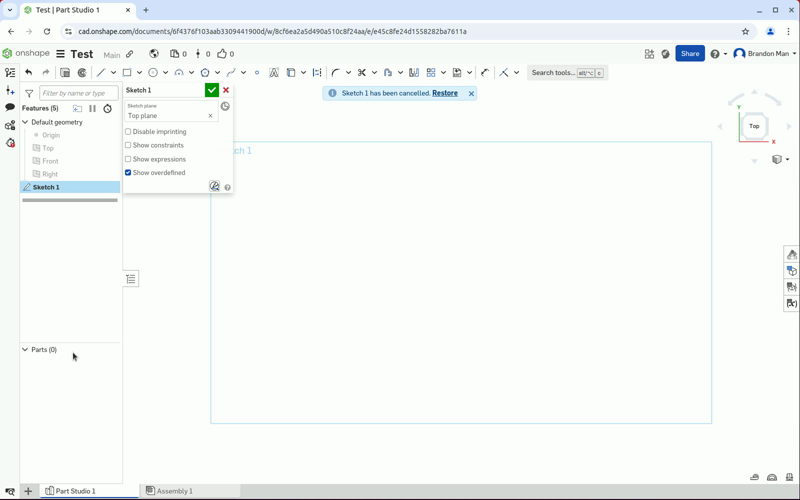
key(l)
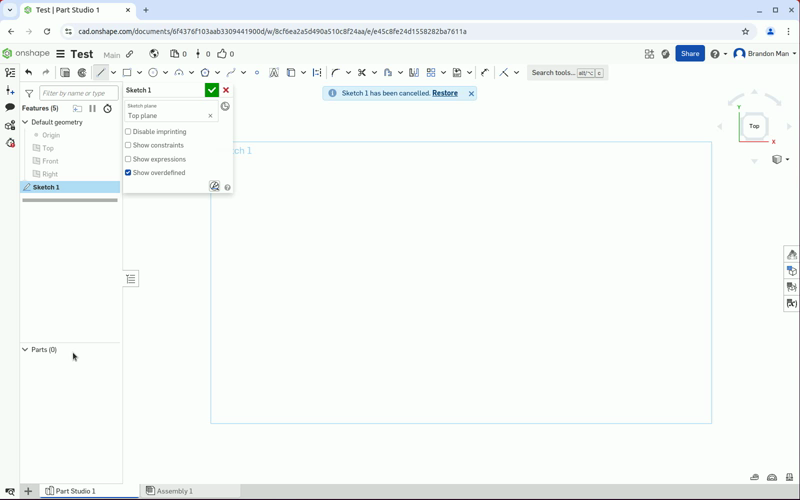
key_down(shift)
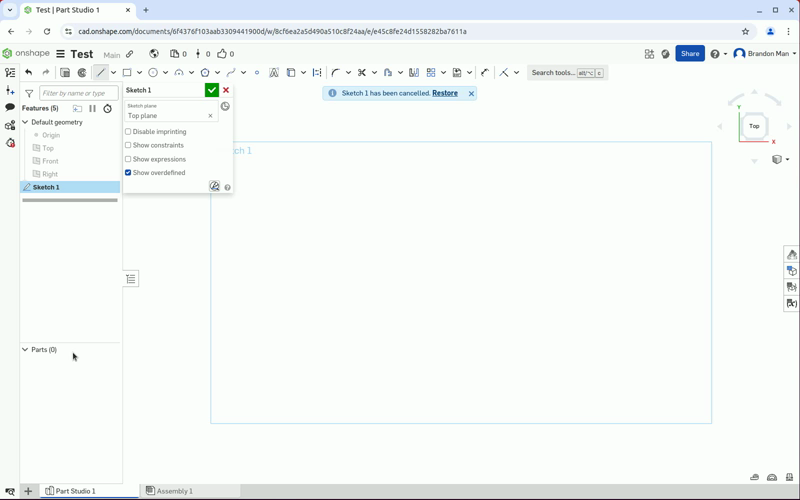
mouse_move(348, 288)
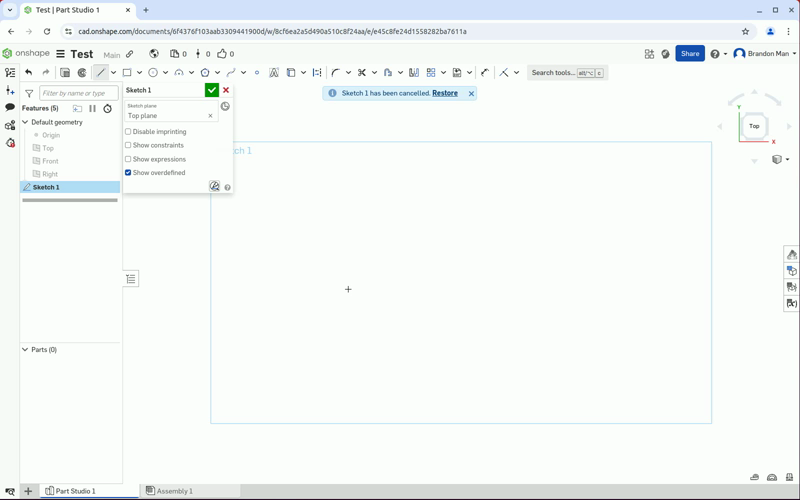
click(348, 288)
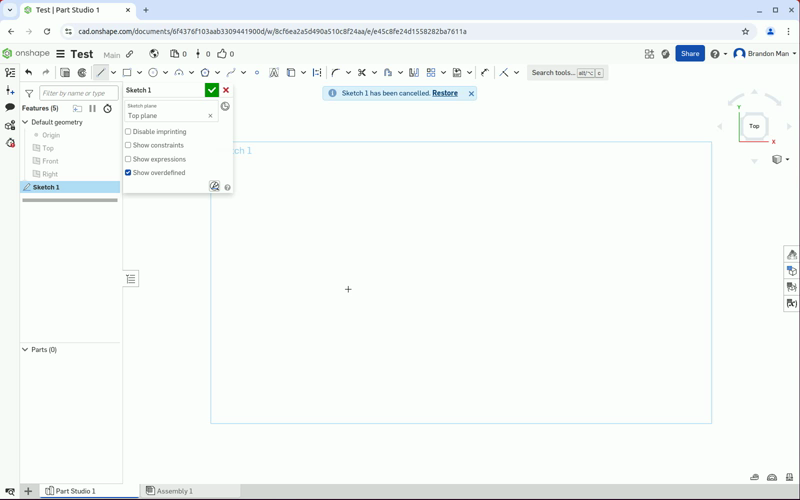
key_up(shift)
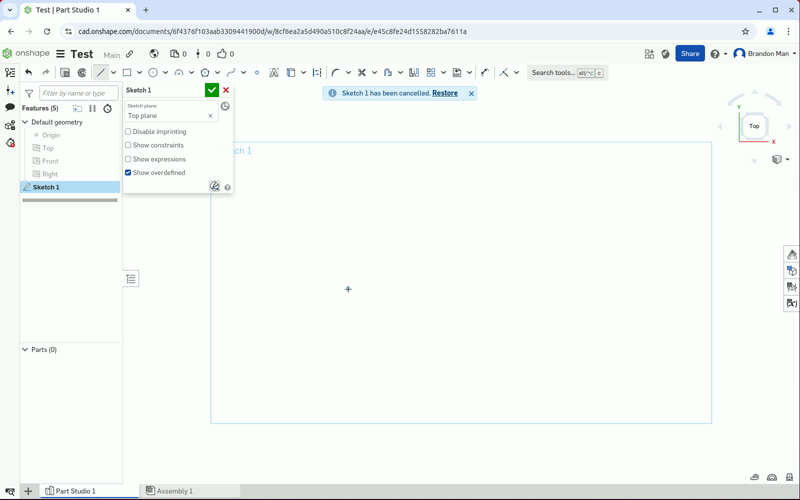
key_down(shift)
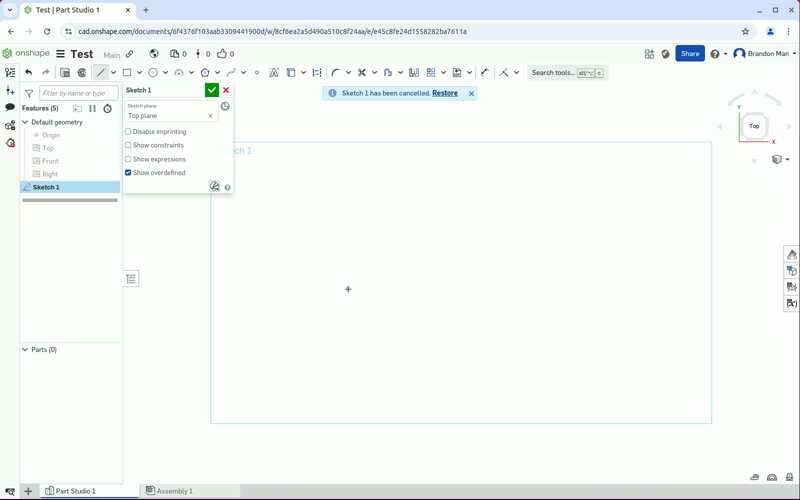
mouse_move(486, 288)
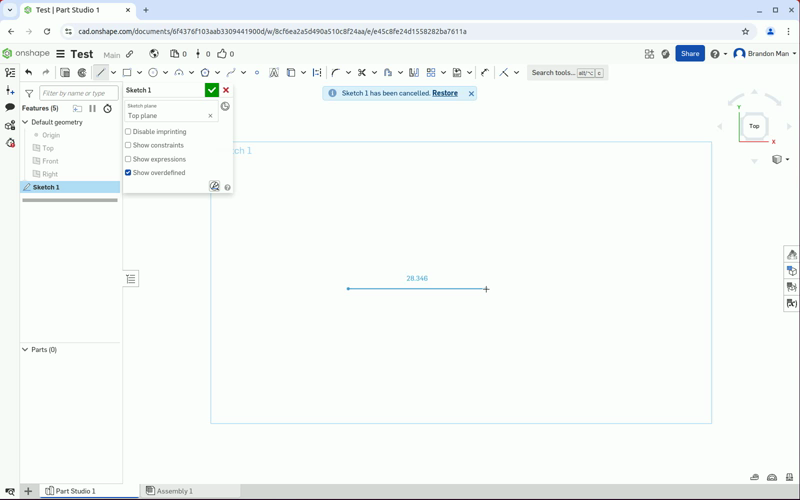
click(486, 288)
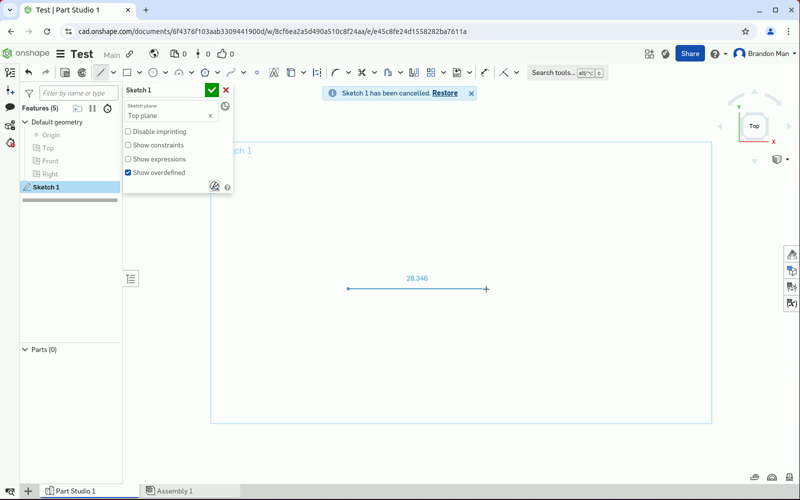
key_up(shift)
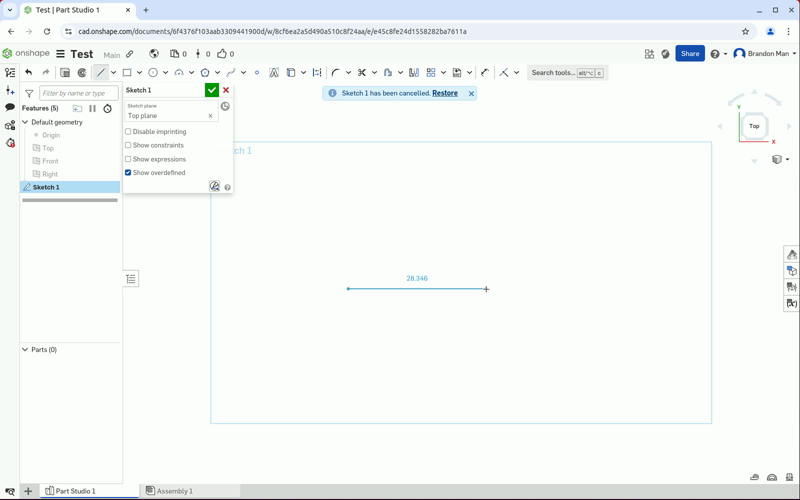
key_down(shift)
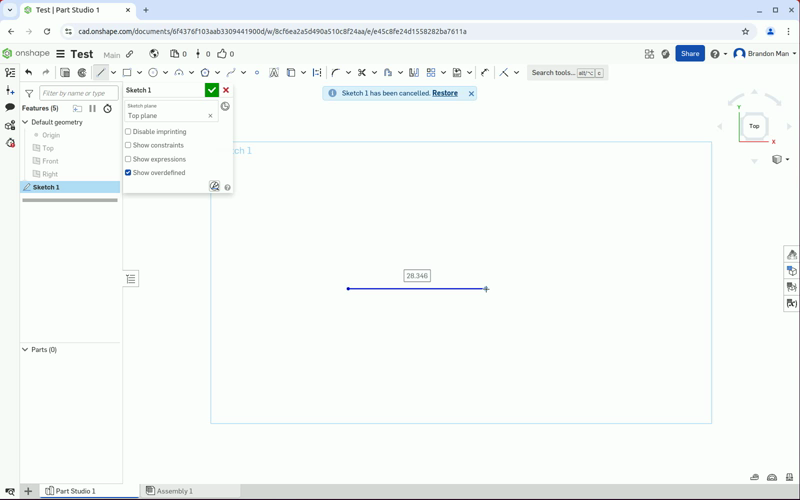
mouse_move(516, 288)
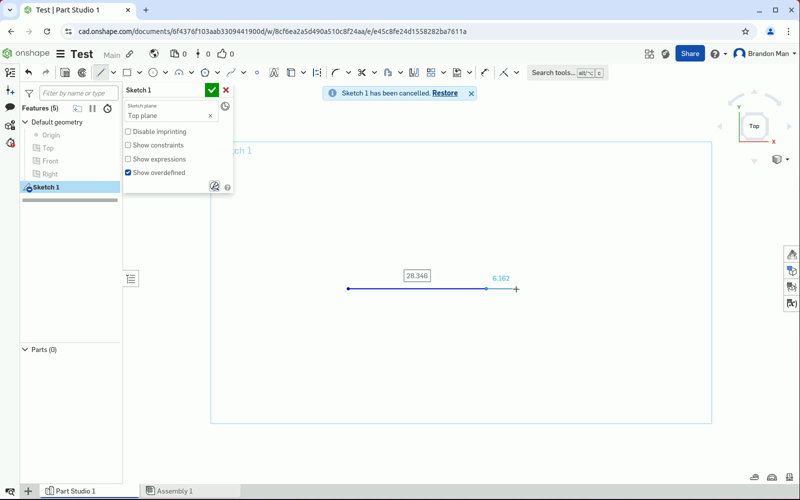
mouse_move(486, 253)
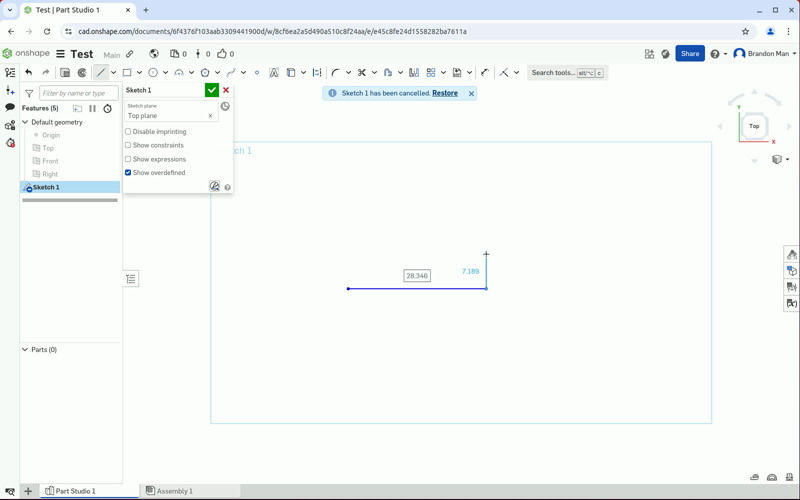
click(486, 253)
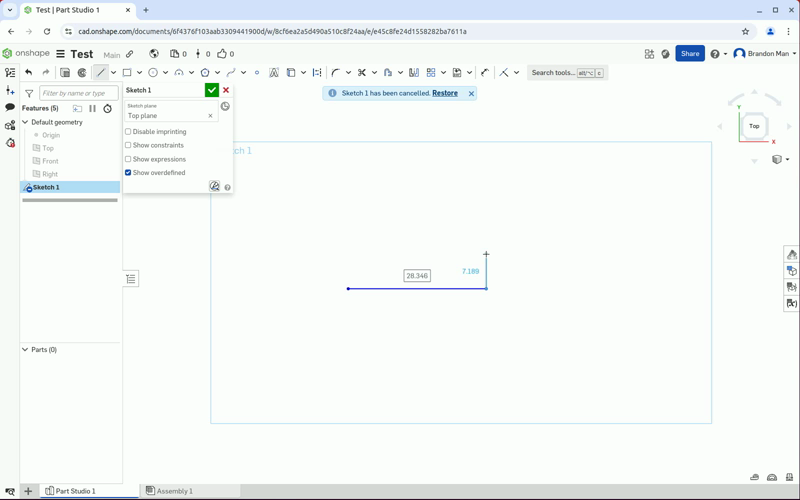
key_up(shift)
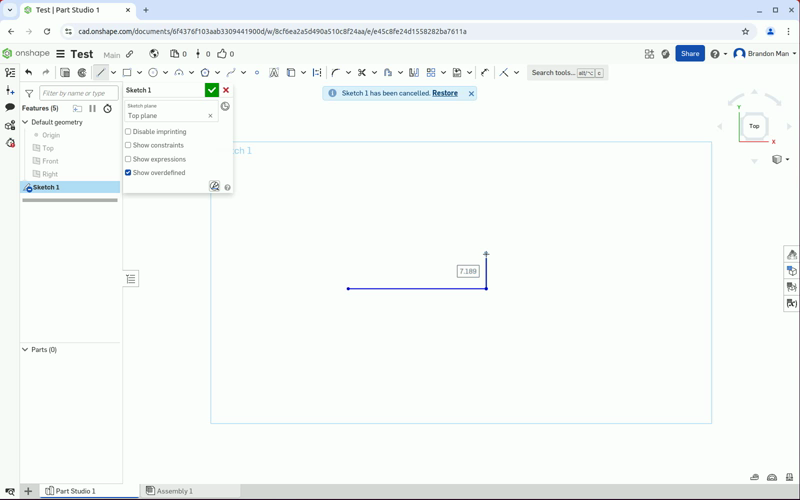
key_down(shift)
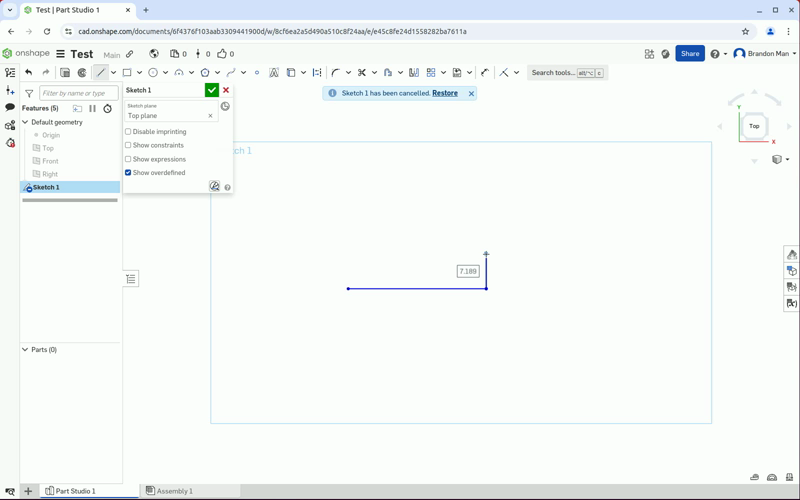
mouse_move(516, 253)
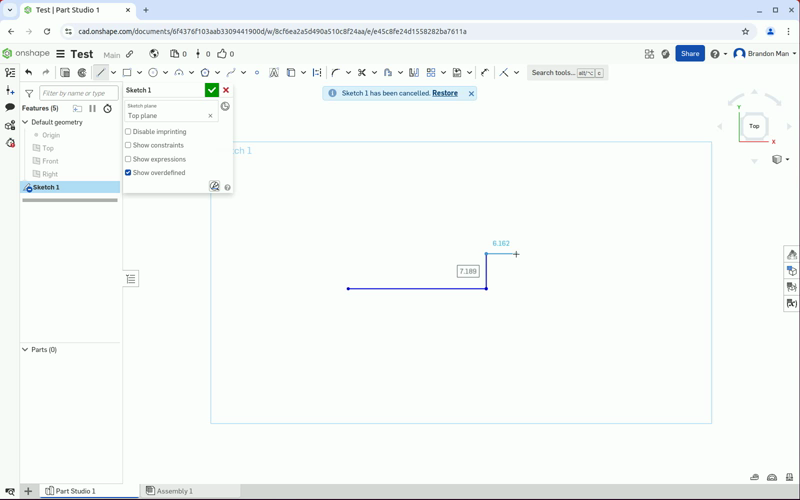
mouse_move(486, 219)
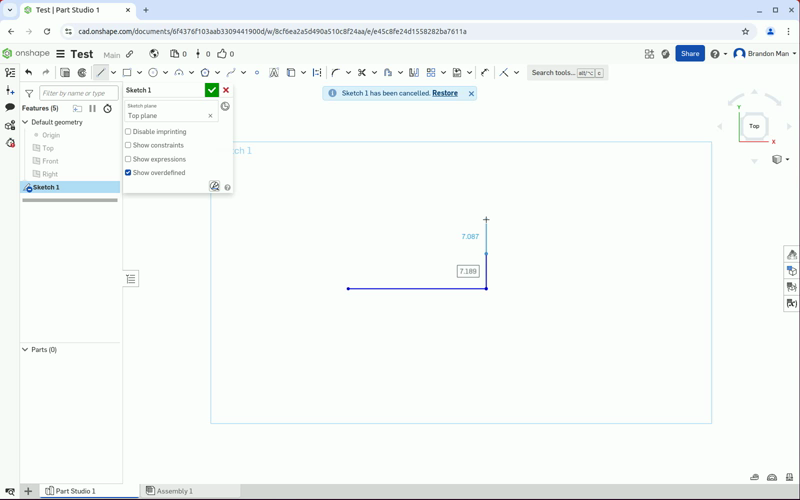
click(486, 219)
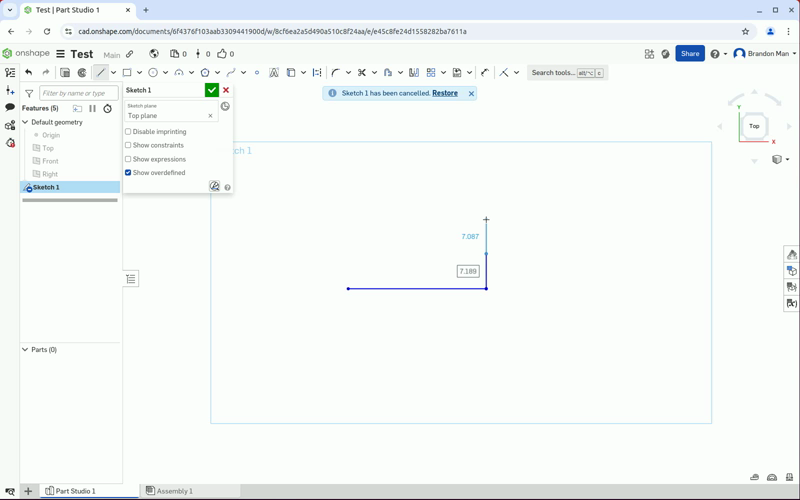
key_up(shift)
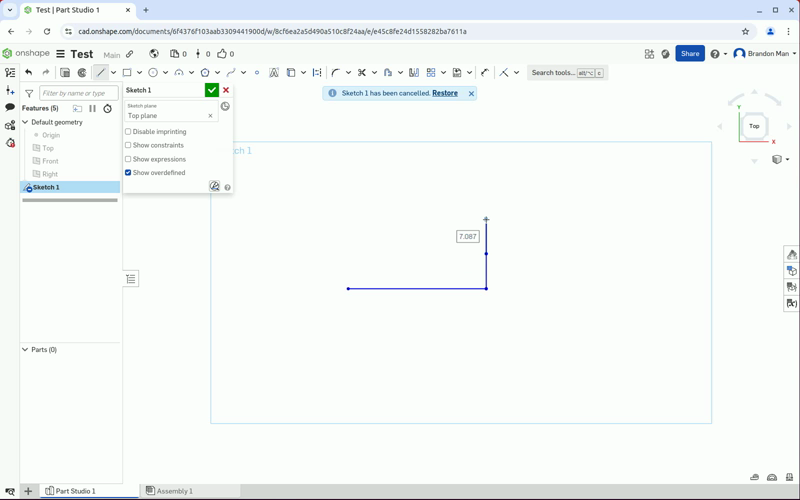
key_down(shift)
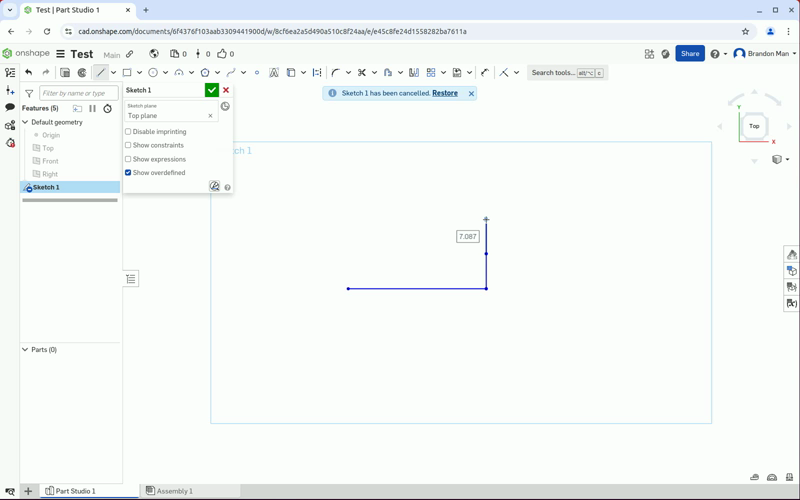
mouse_move(516, 219)
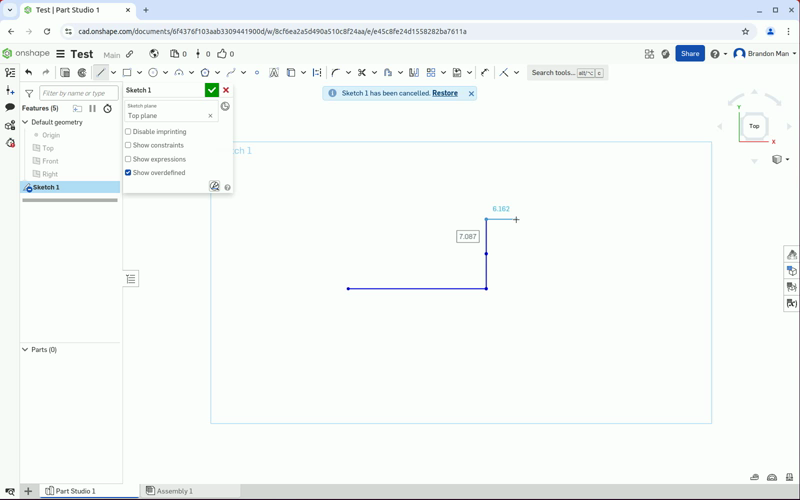
mouse_move(486, 185)
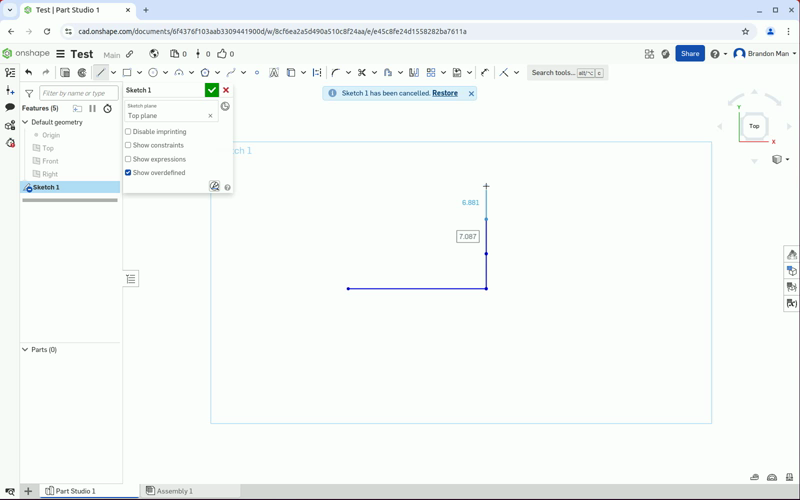
click(486, 185)
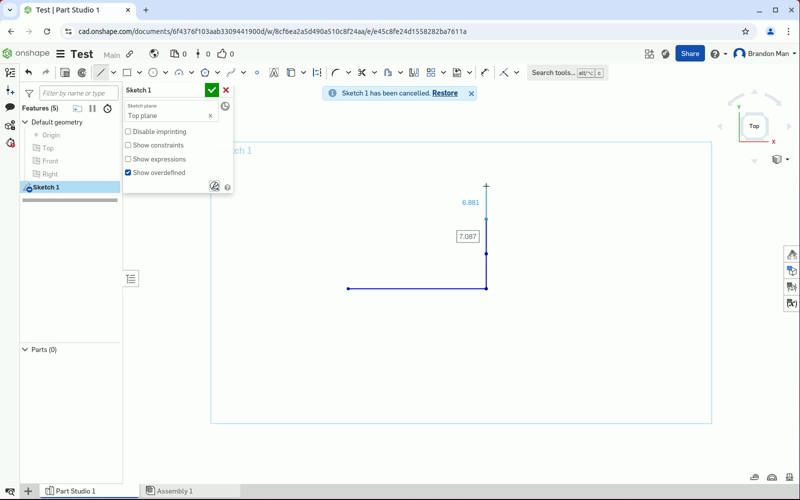
key_up(shift)
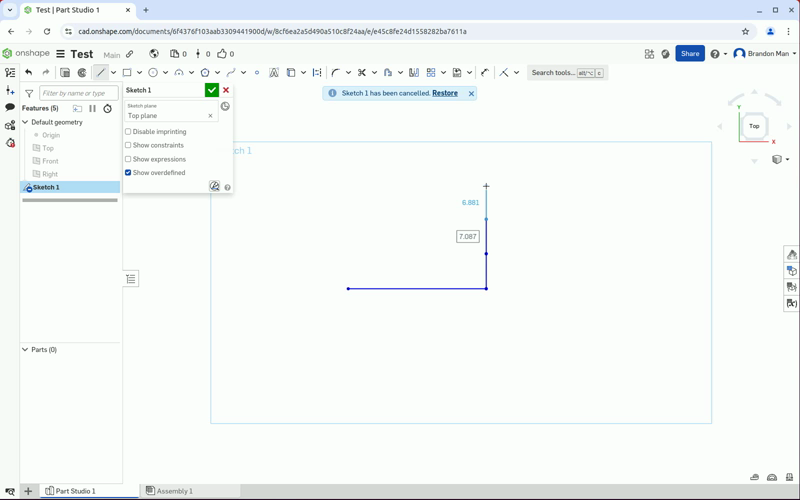
key_down(shift)
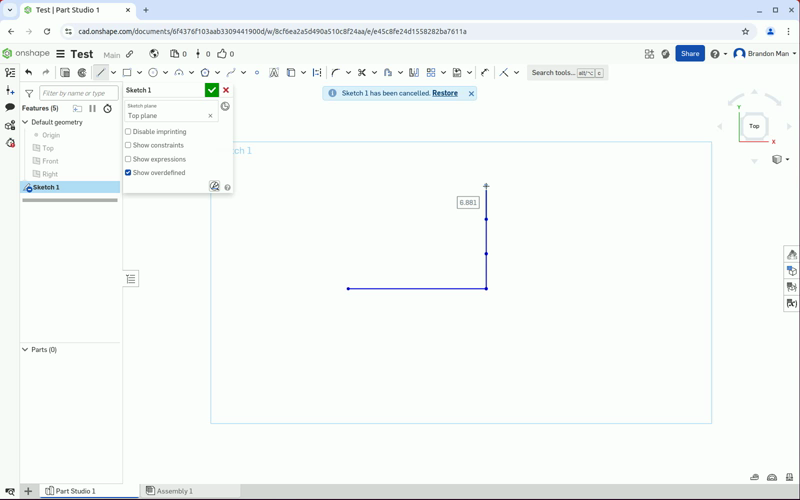
mouse_move(348, 185)
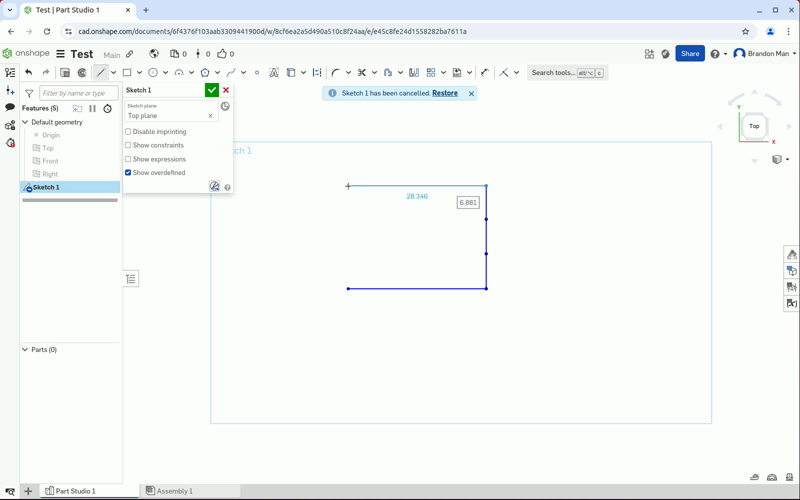
click(348, 185)
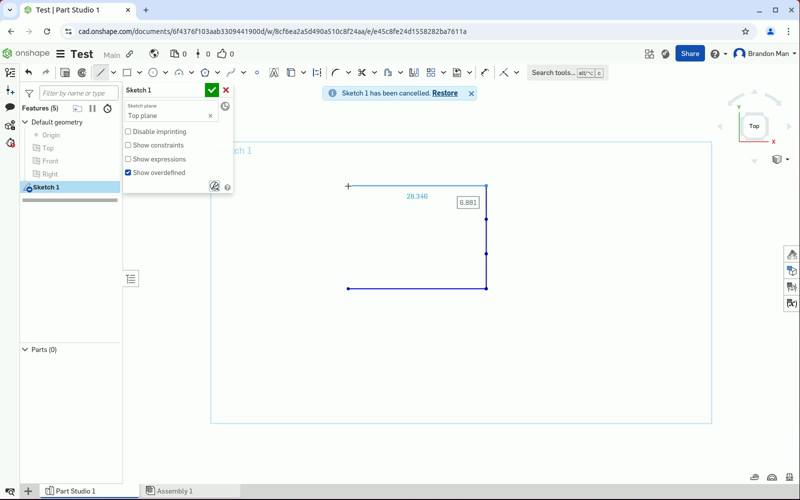
key_up(shift)
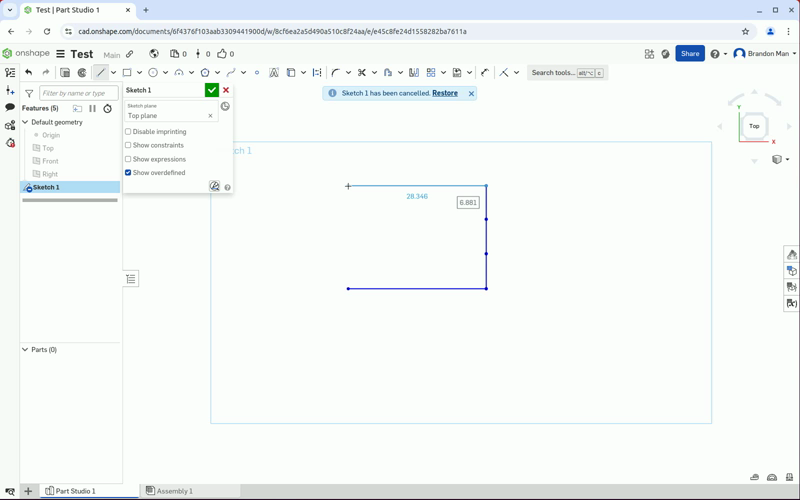
key_down(shift)
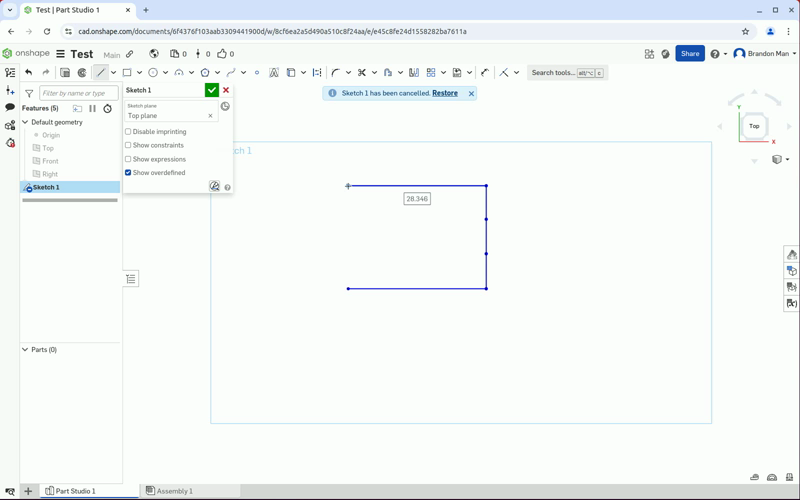
mouse_move(348, 288)
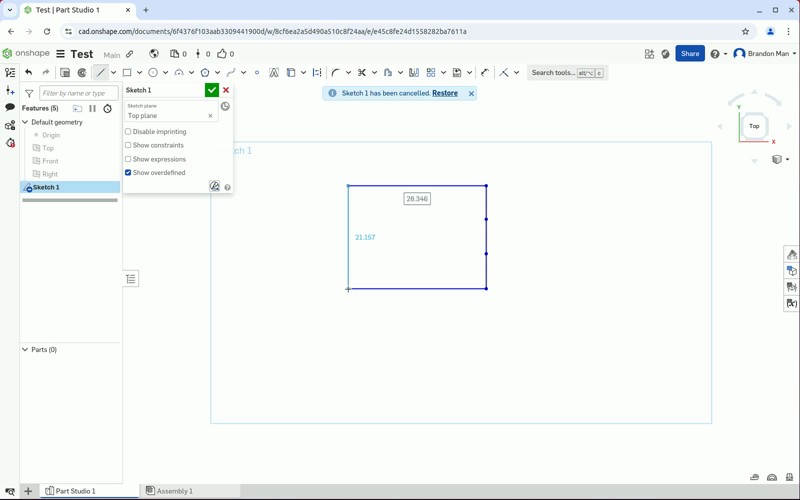
key_up(shift)
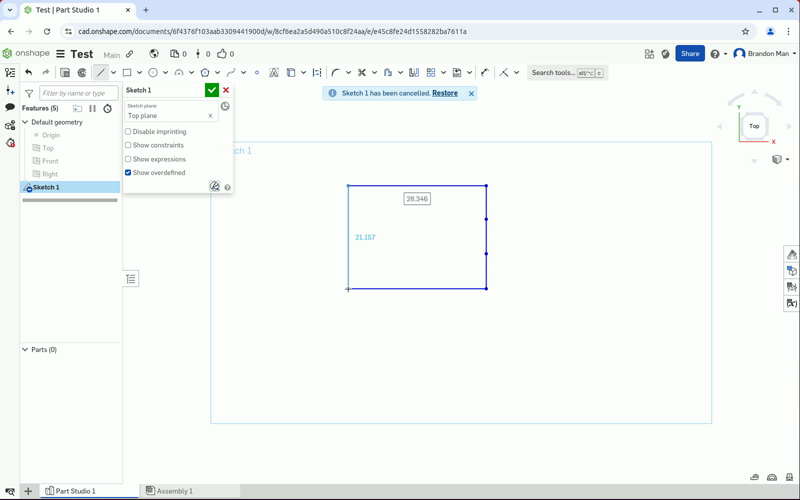
click(348, 288)
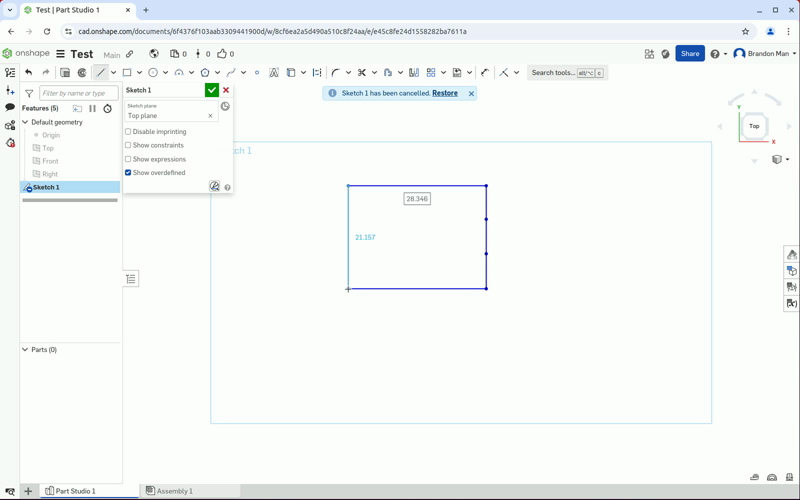
key(esc)
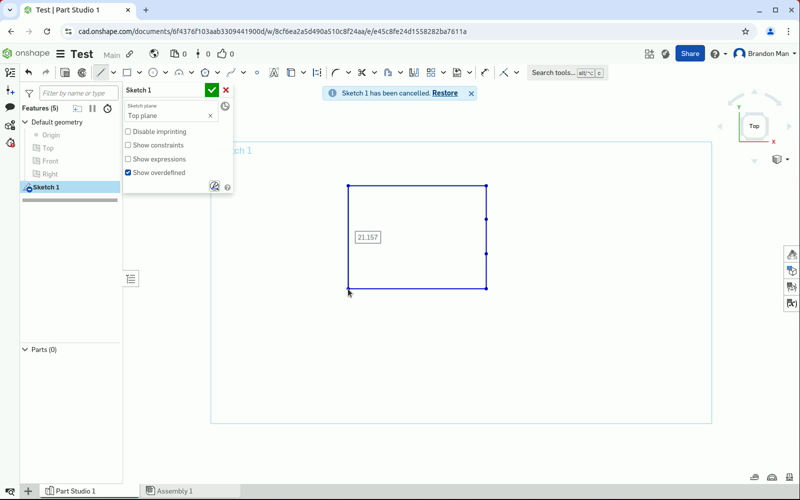
mouse_move(382, 221)
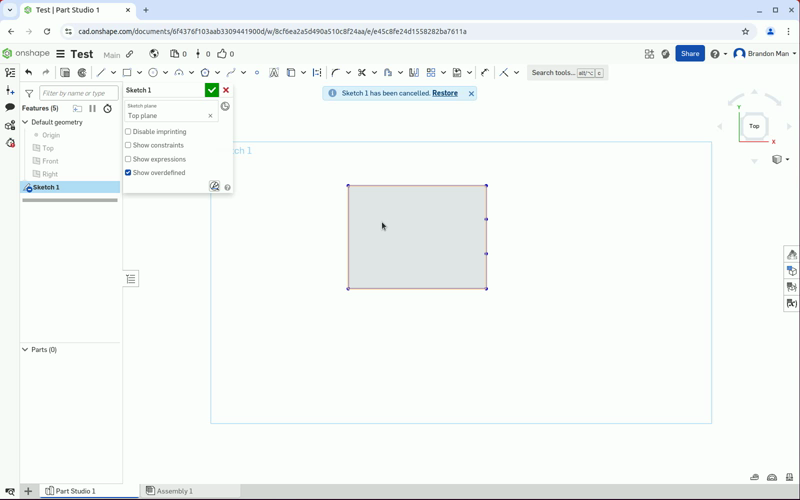
click(382, 221)
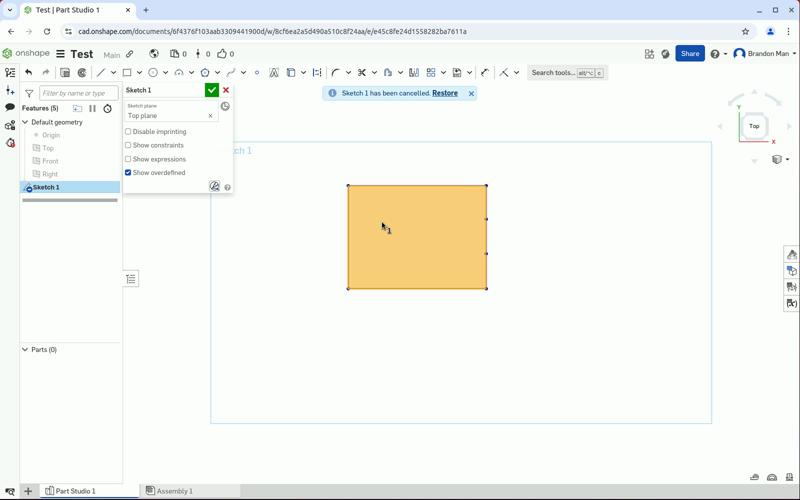
mouse_move(73, 352)
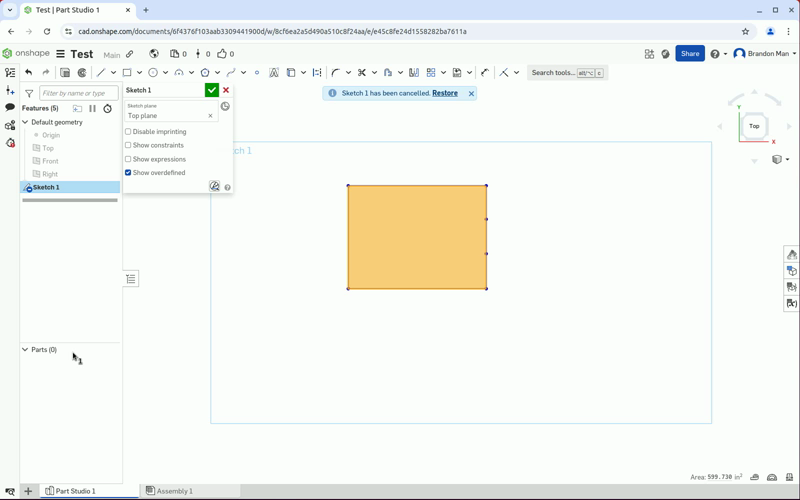
key(shift+y)
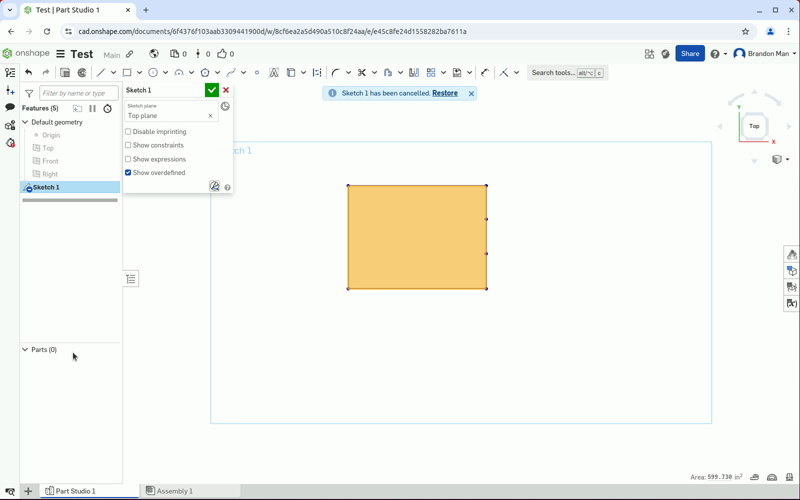
key(shift+e)
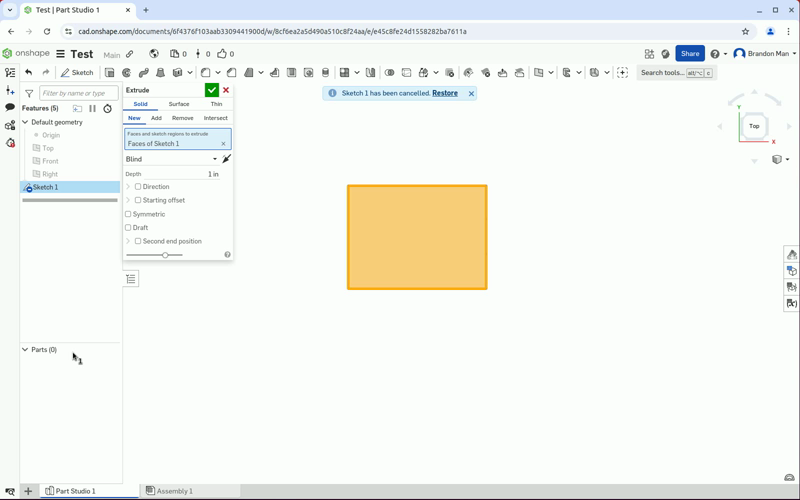
mouse_move(143, 106)
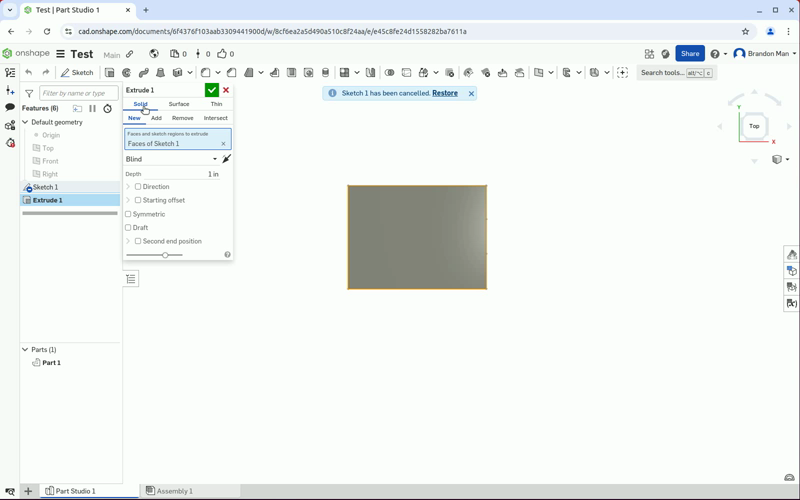
click(143, 106)
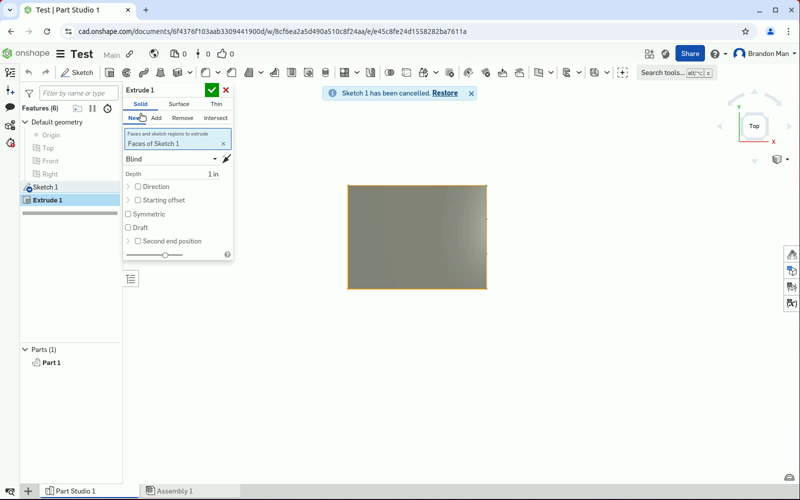
mouse_move(137, 120)
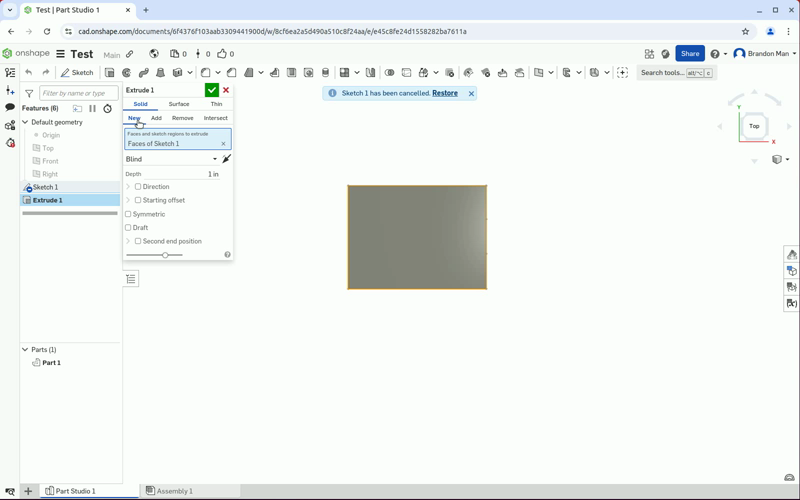
click(137, 120)
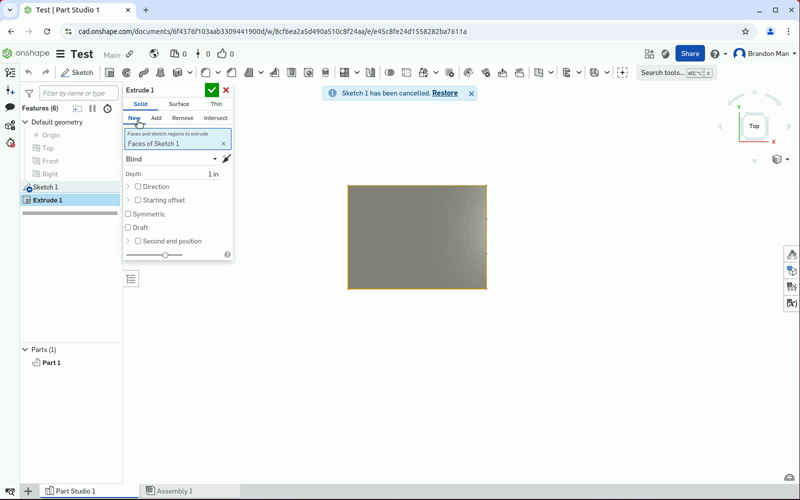
key(tab, 4)
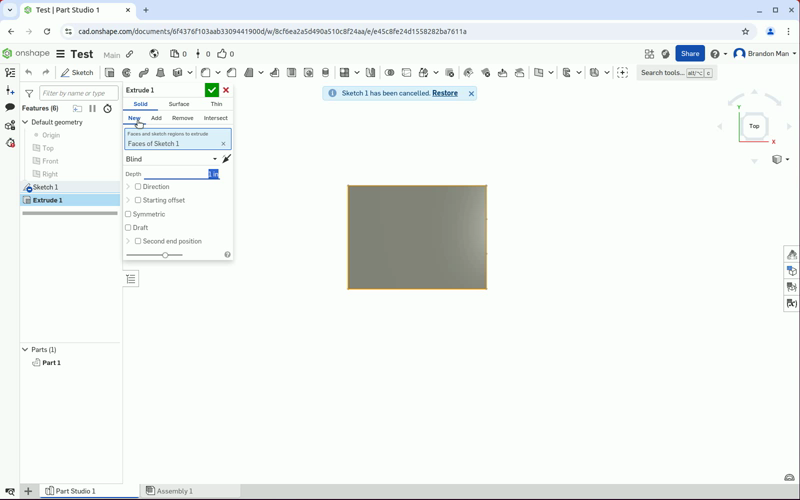
text(14.202)
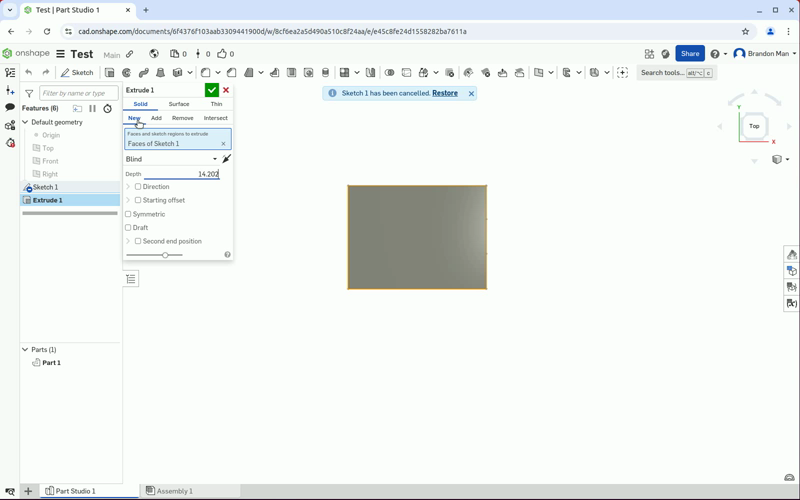
key(enter)
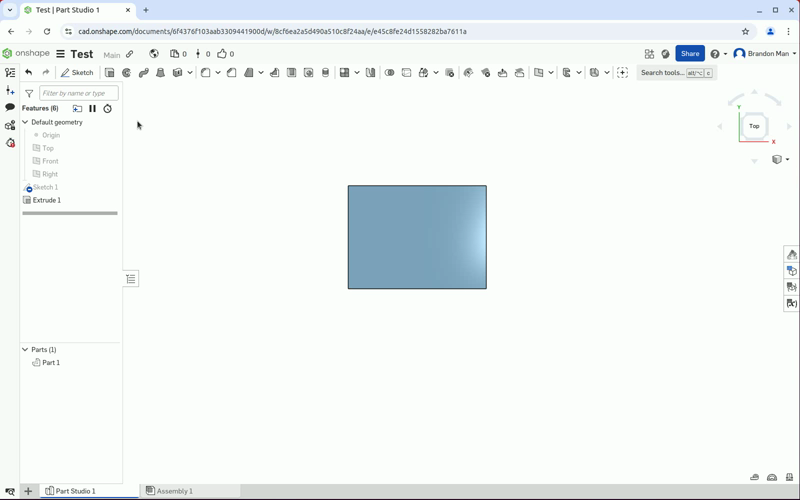
key(shift+h)
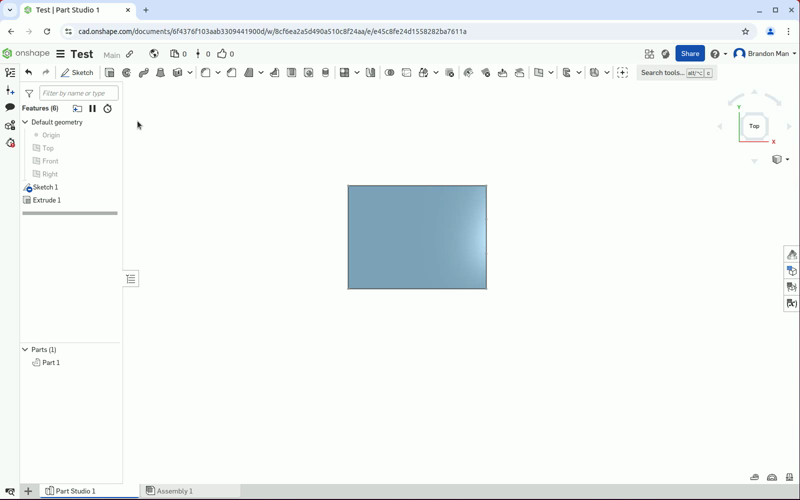
key(shift+h)
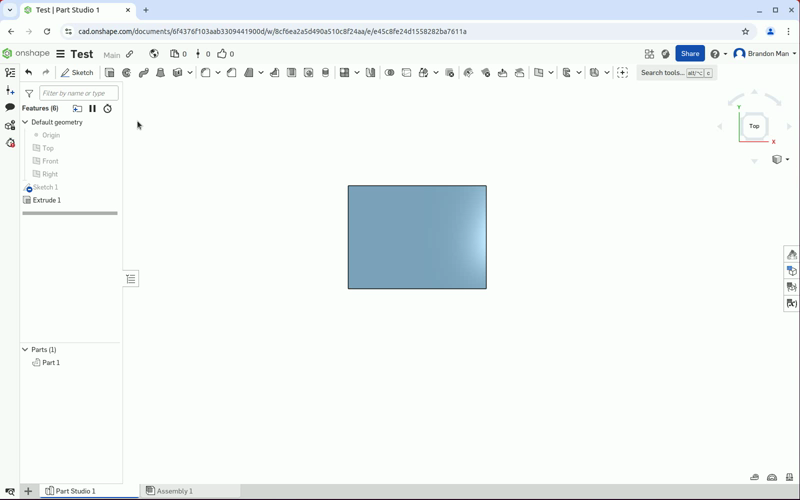
mouse_move(73, 189)
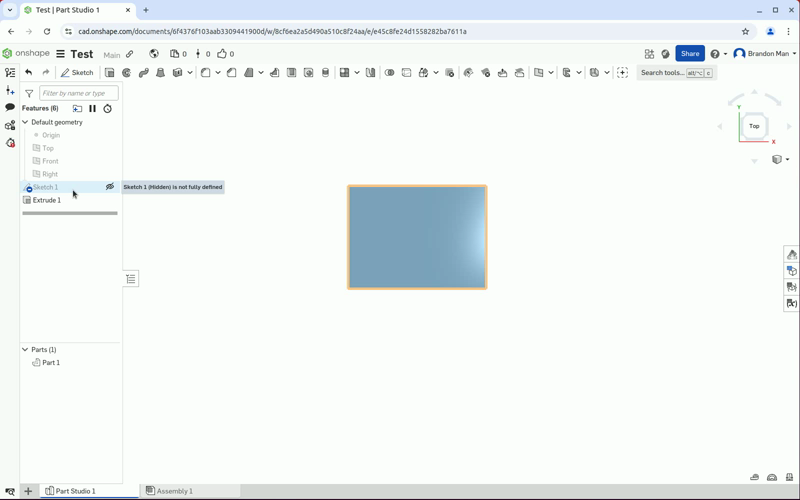
click(73, 189)
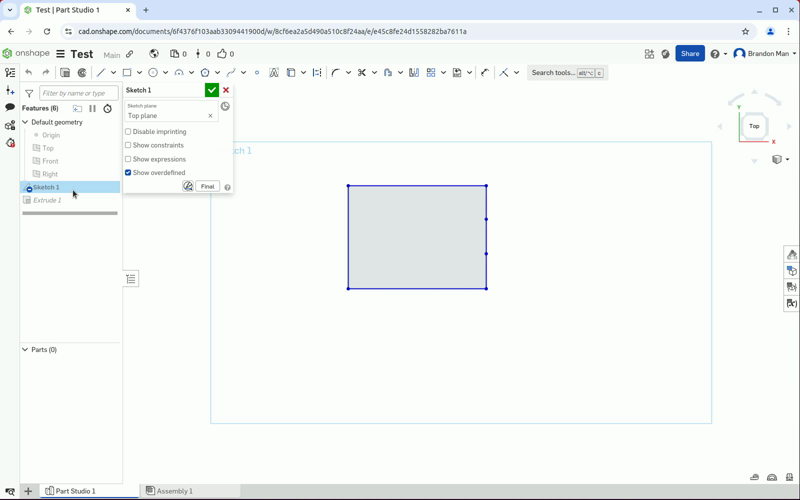
mouse_move(229, 92)
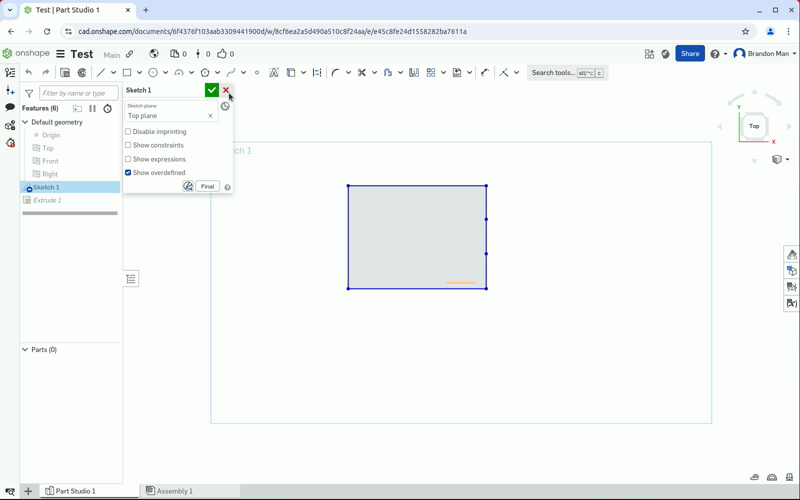
click(229, 92)
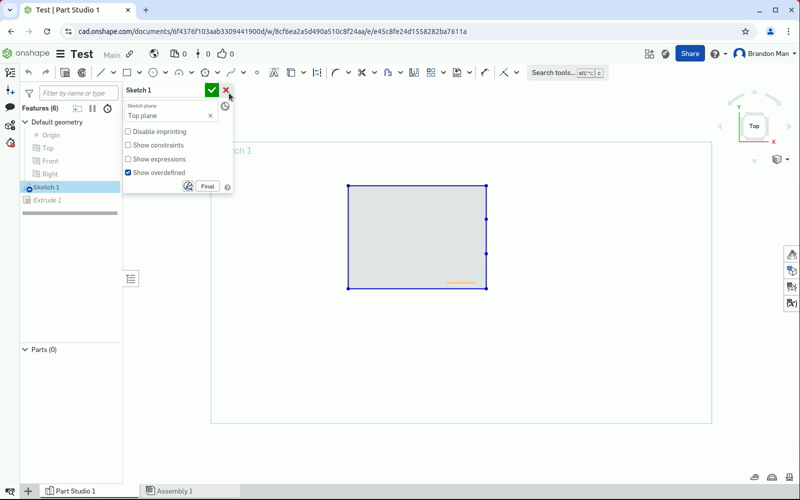
key(shift+s)
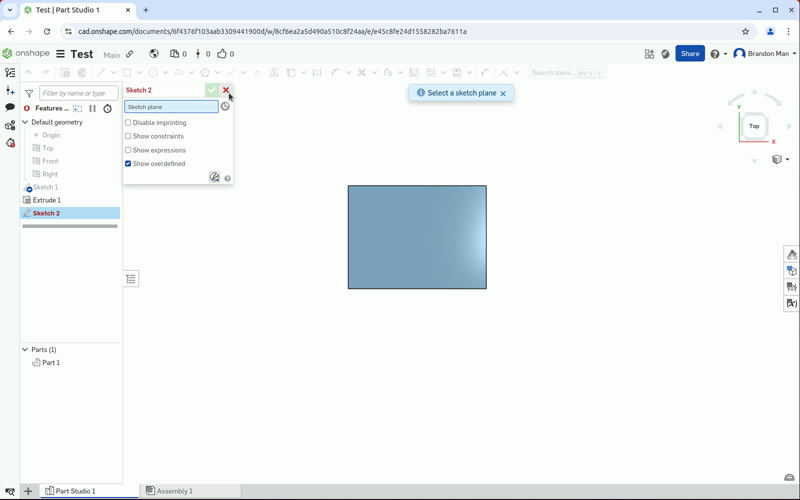
mouse_move(73, 150)
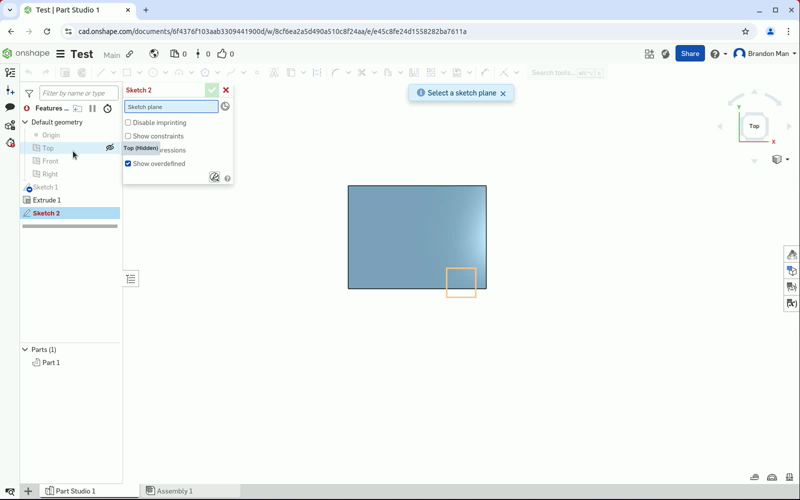
click(73, 150)
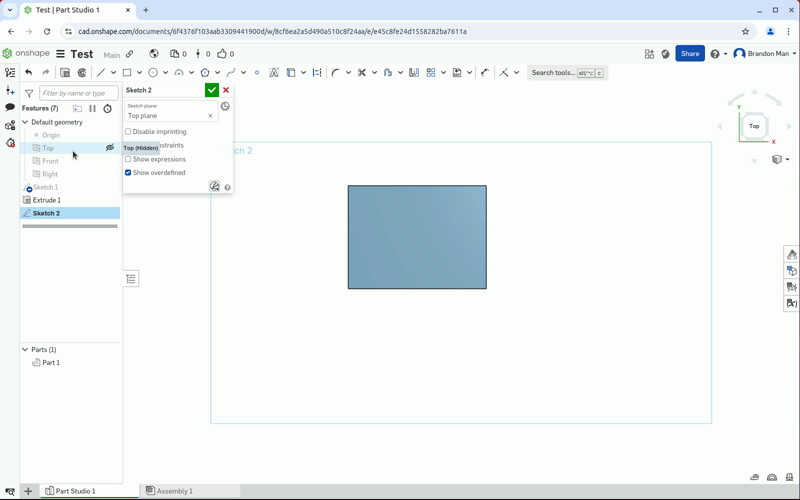
mouse_move(73, 352)
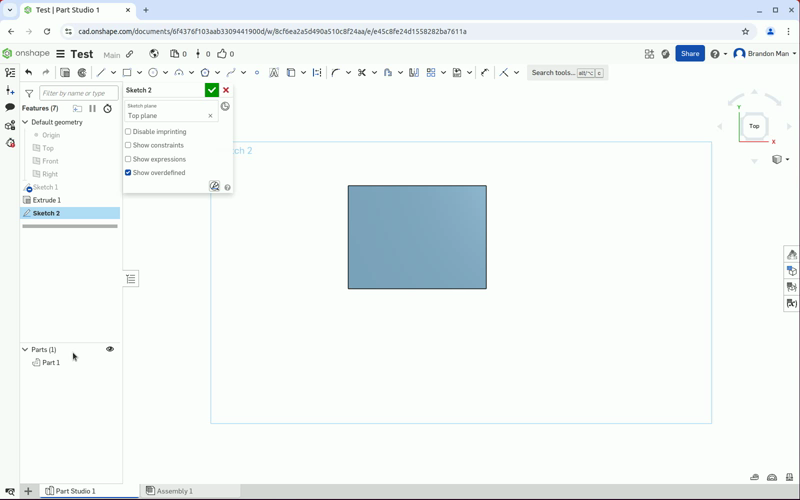
key(y)
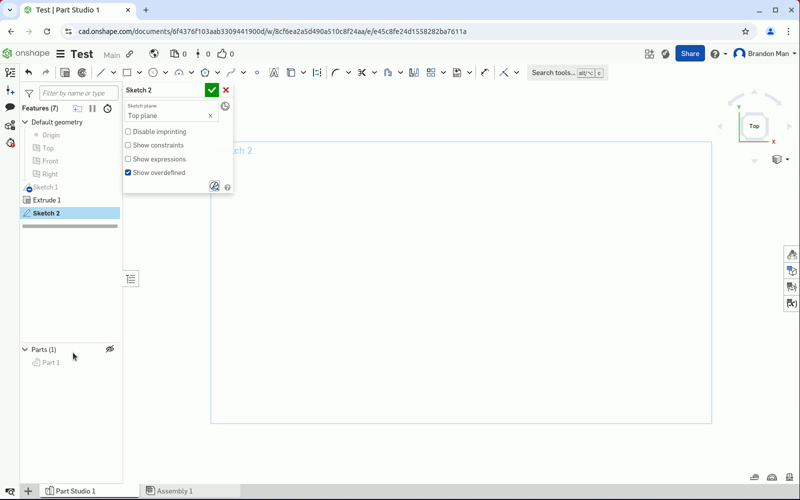
key(l)
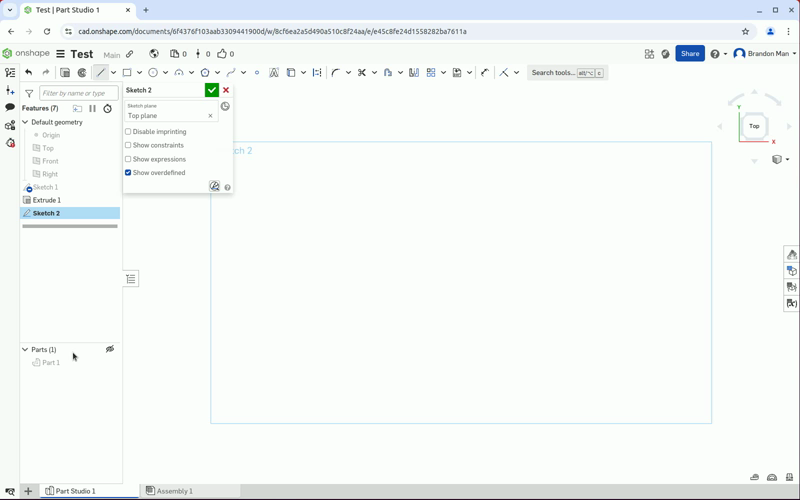
key_down(shift)
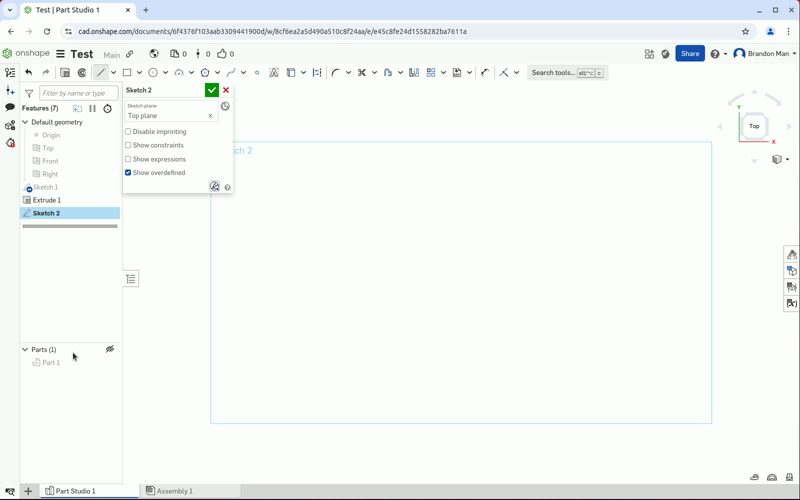
mouse_move(486, 253)
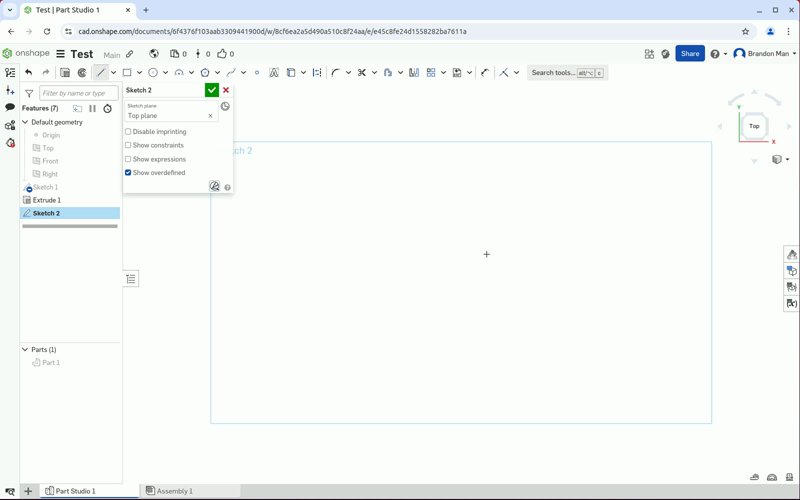
click(486, 253)
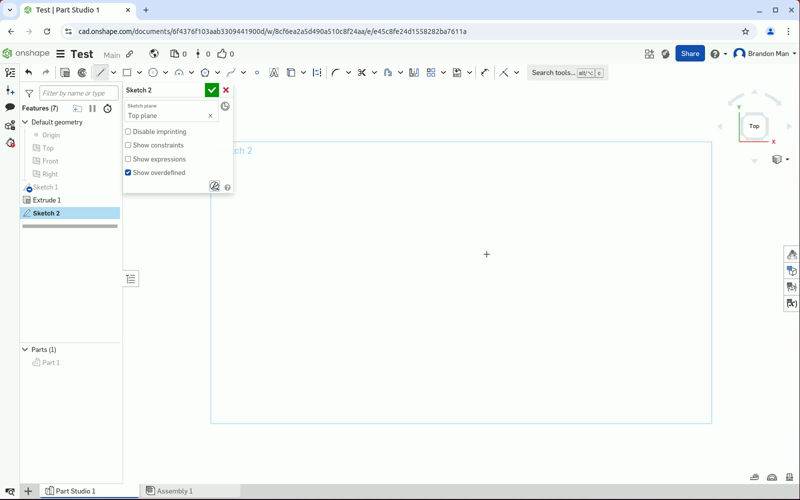
key_up(shift)
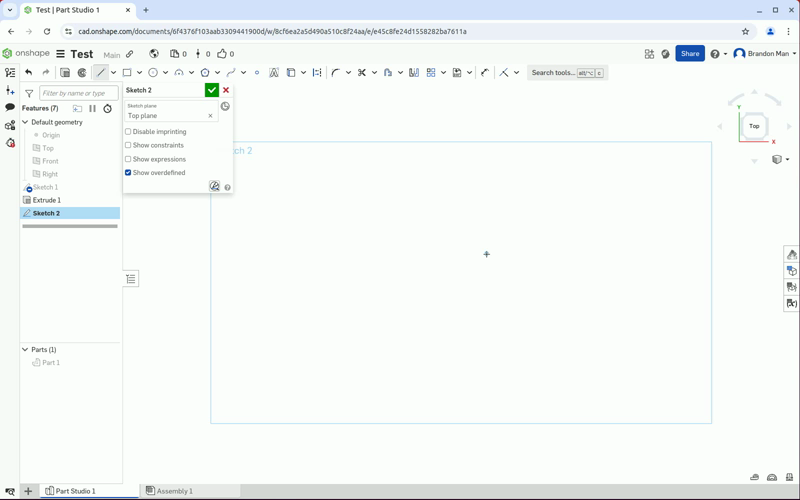
key_down(shift)
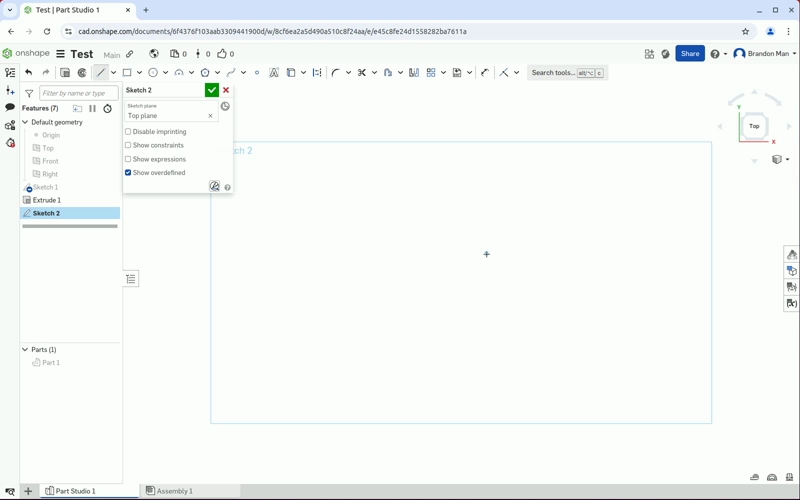
mouse_move(556, 288)
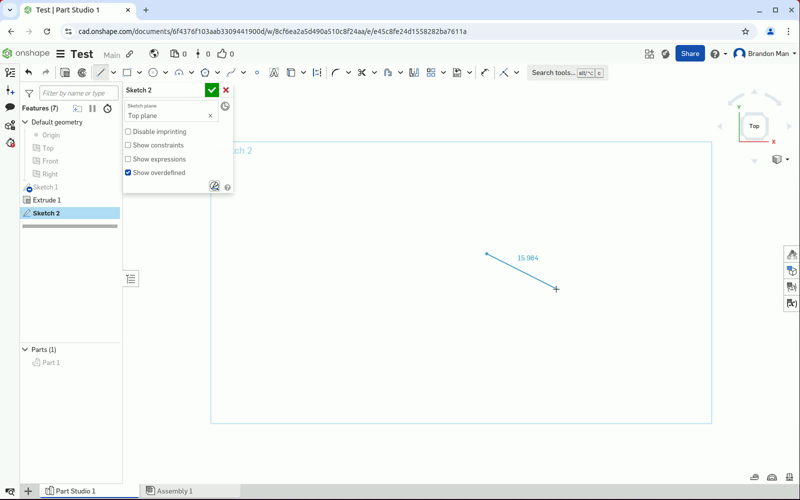
click(556, 288)
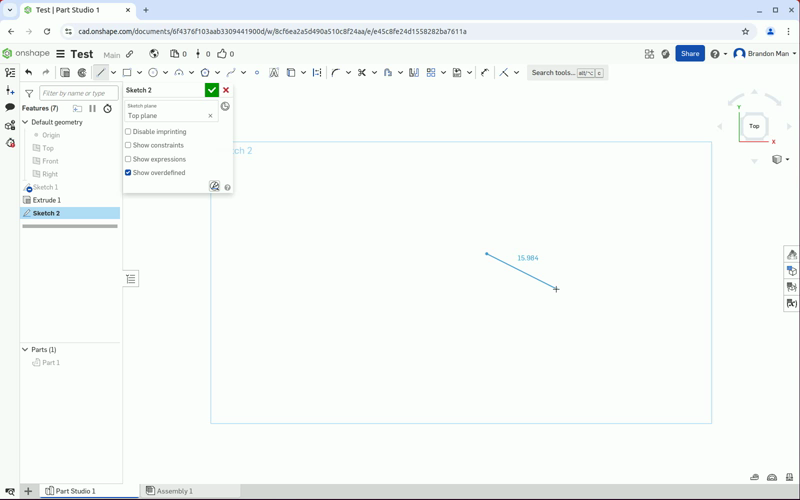
key_up(shift)
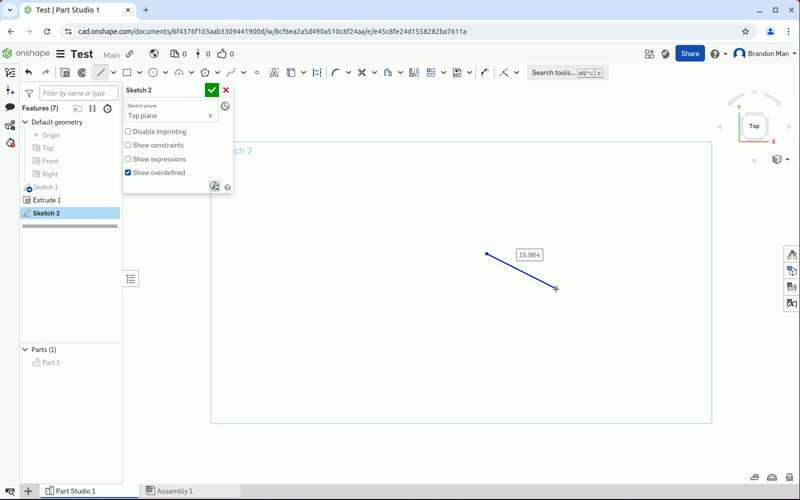
key_down(shift)
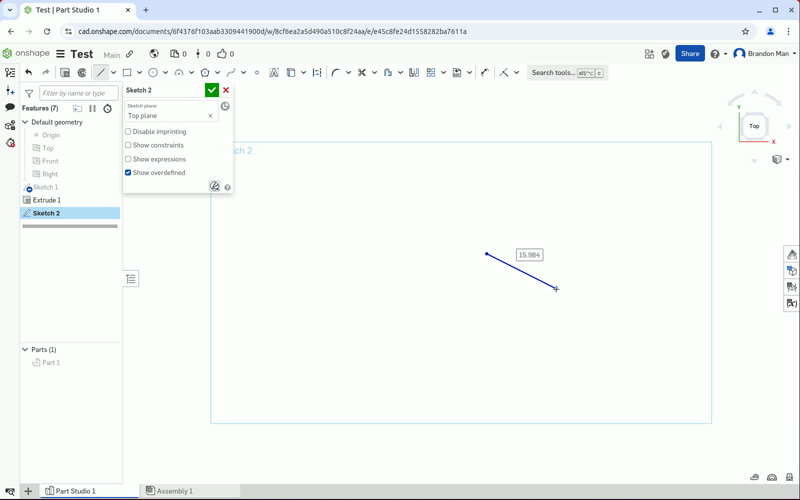
mouse_move(556, 184)
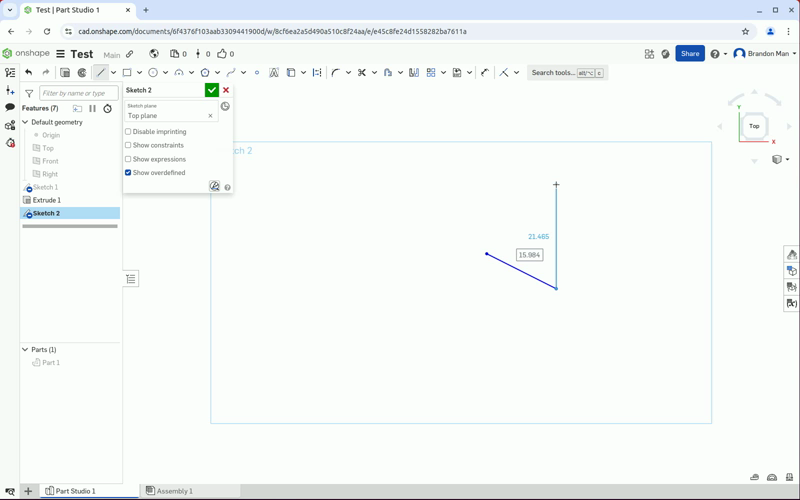
click(556, 184)
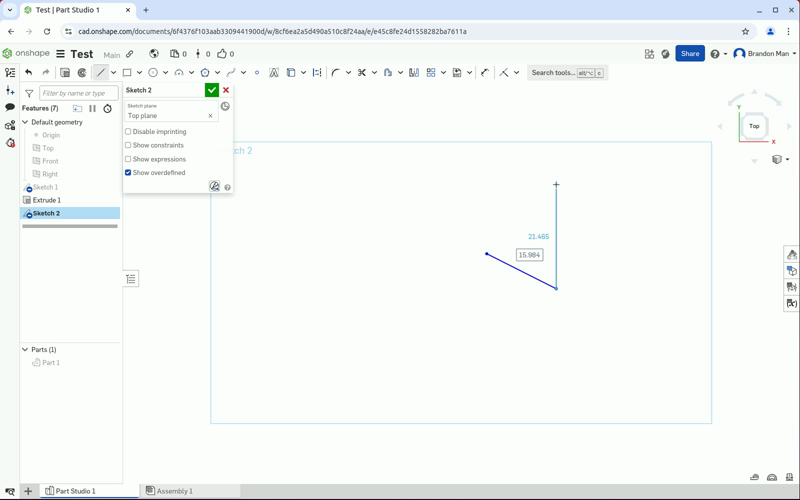
key_up(shift)
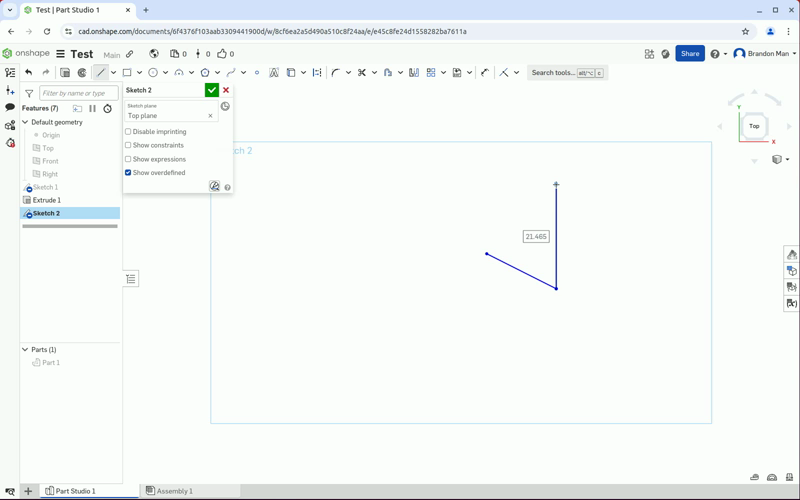
key_down(shift)
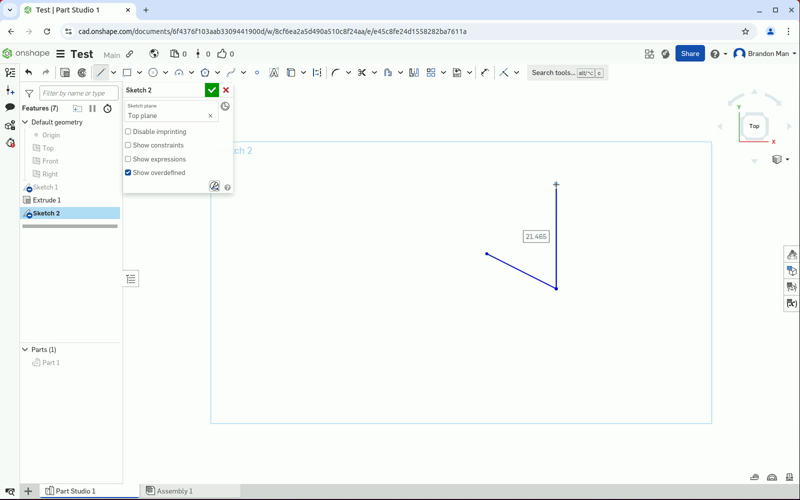
mouse_move(486, 218)
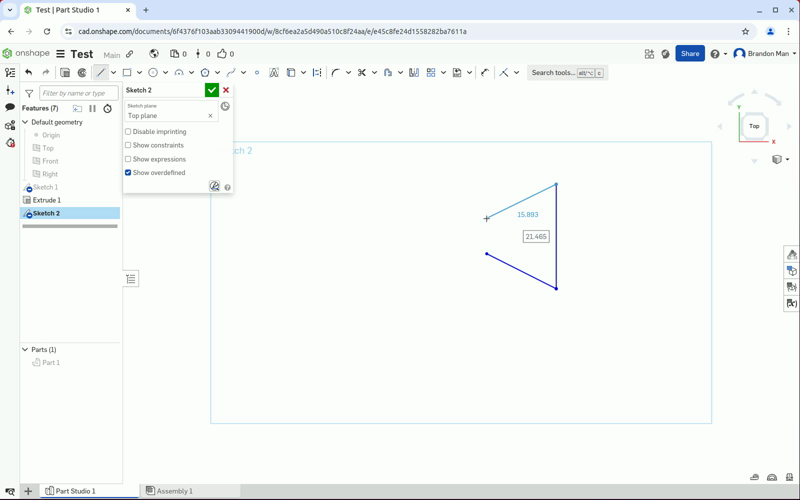
click(486, 218)
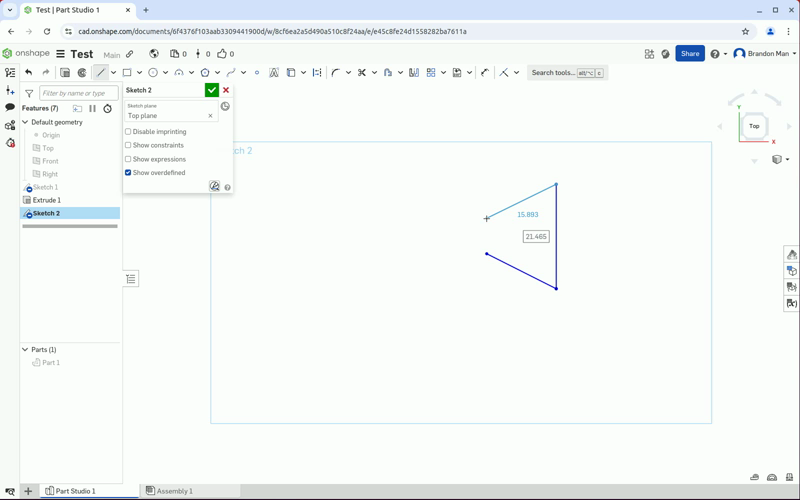
key_up(shift)
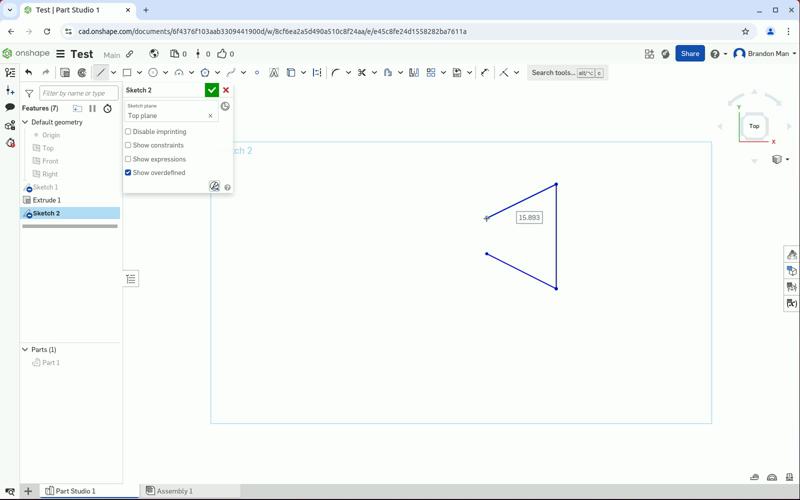
mouse_move(516, 218)
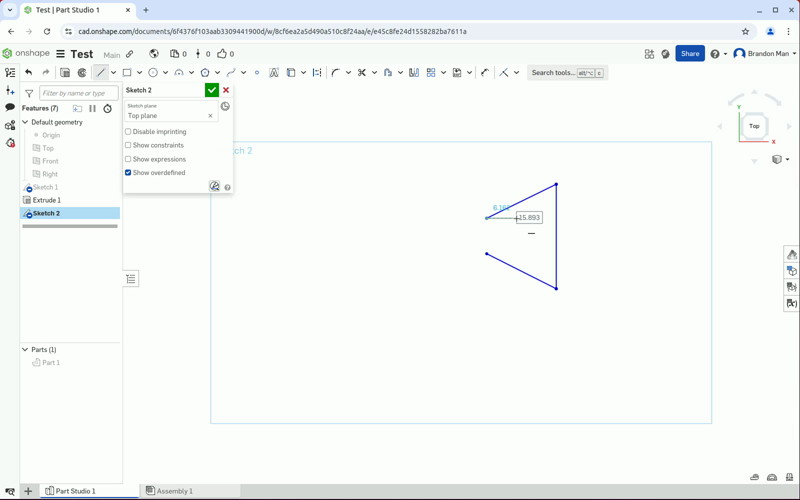
key_down(shift)
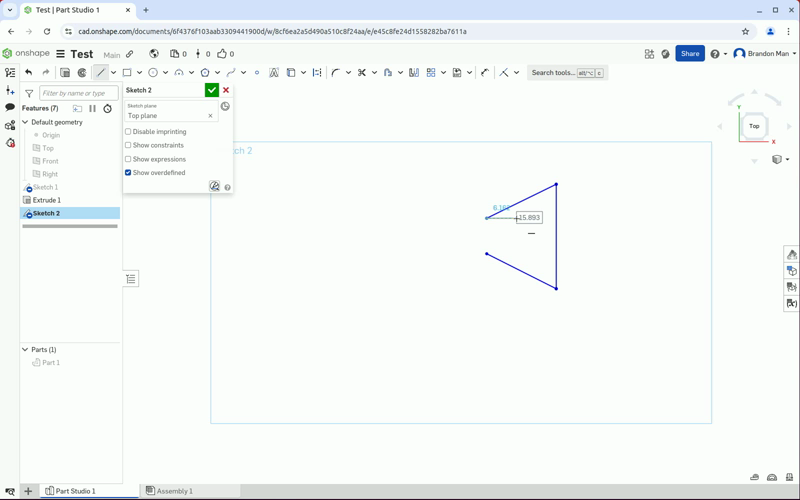
mouse_move(486, 253)
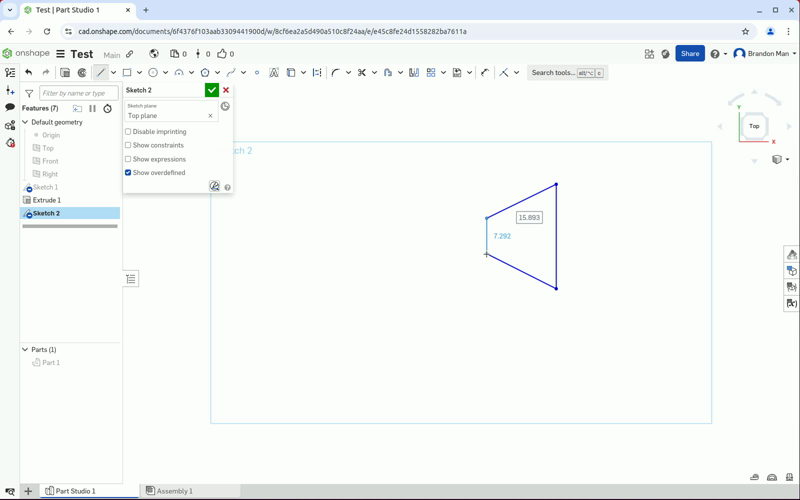
key_up(shift)
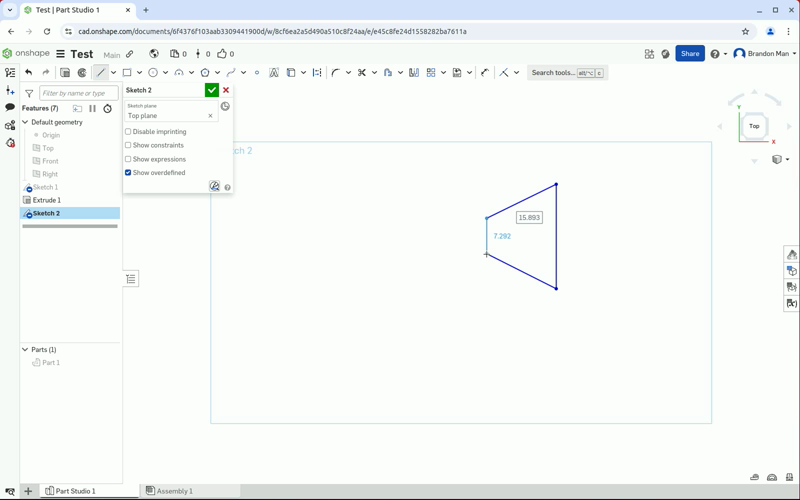
click(486, 253)
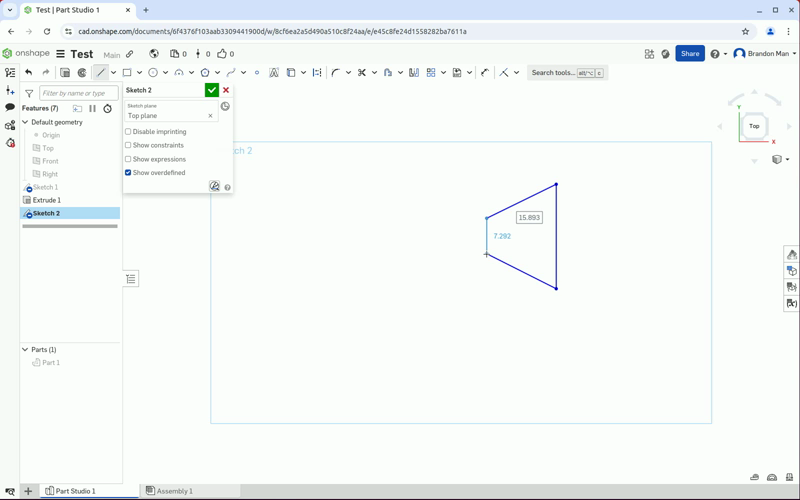
key(esc)
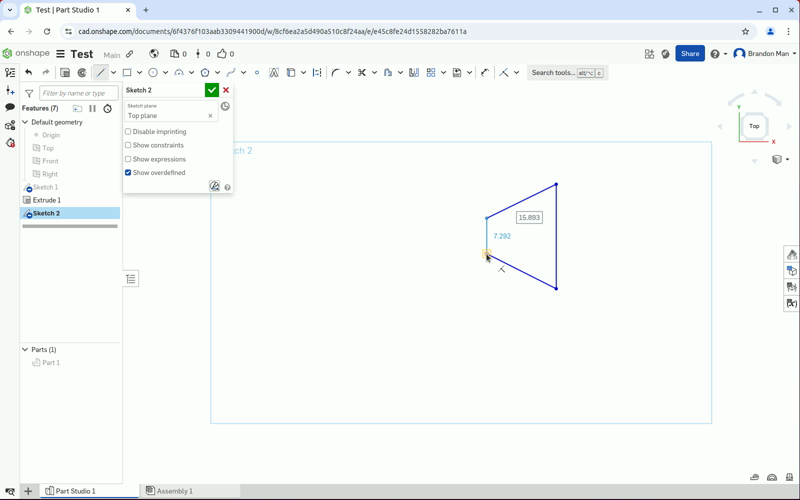
mouse_move(518, 233)
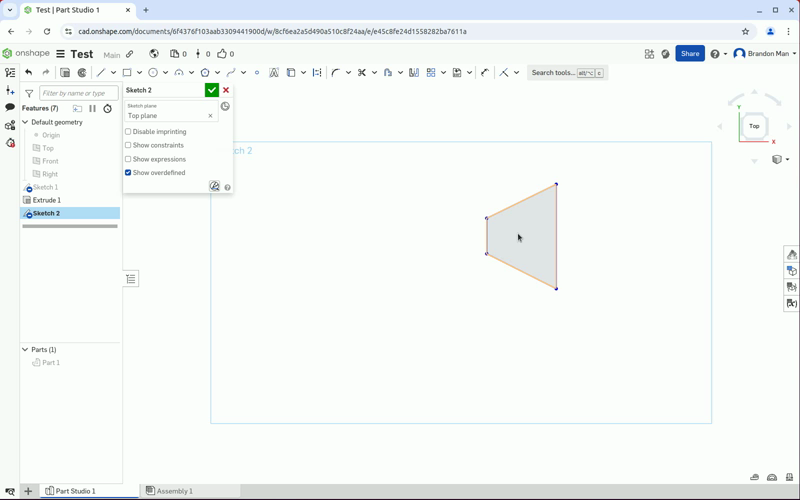
click(518, 233)
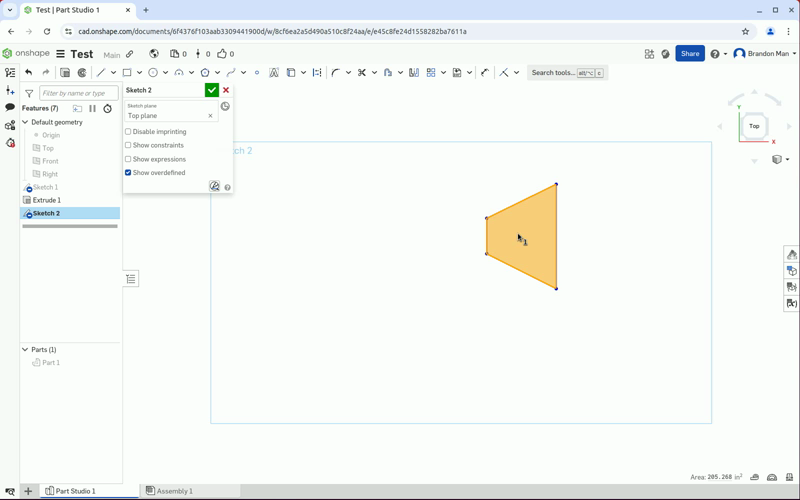
mouse_move(73, 352)
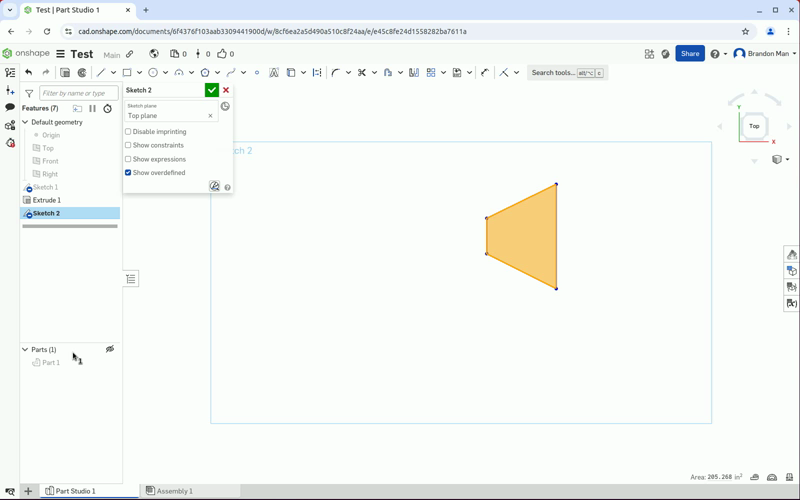
key(shift+y)
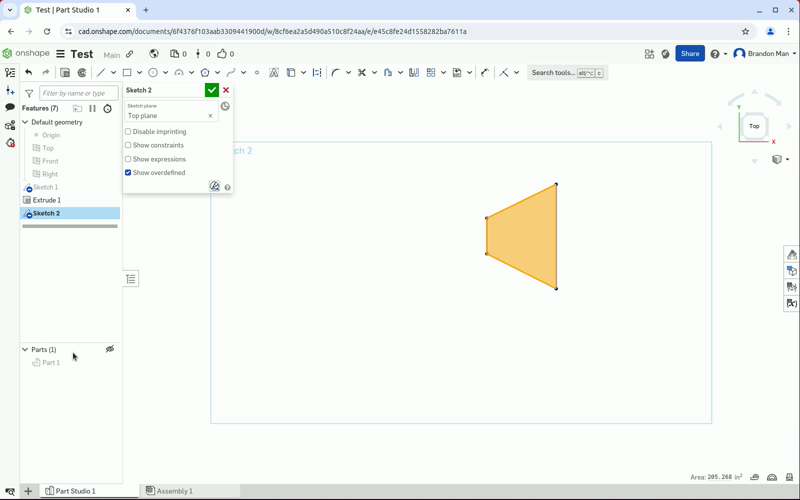
key(shift+e)
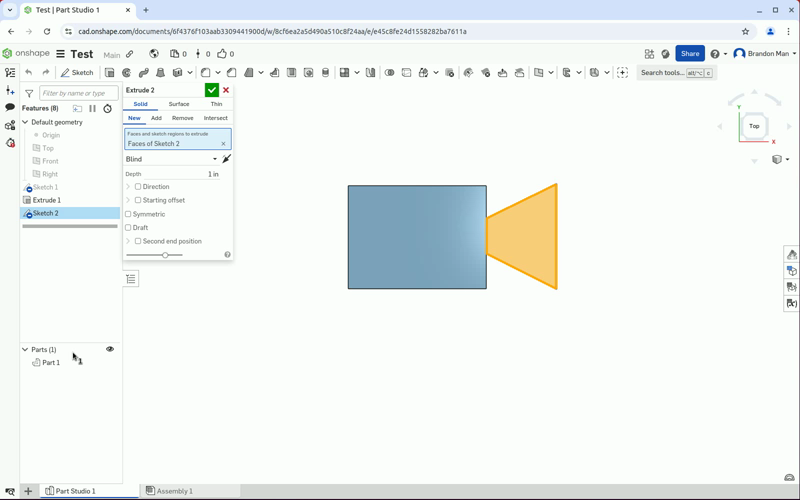
mouse_move(143, 106)
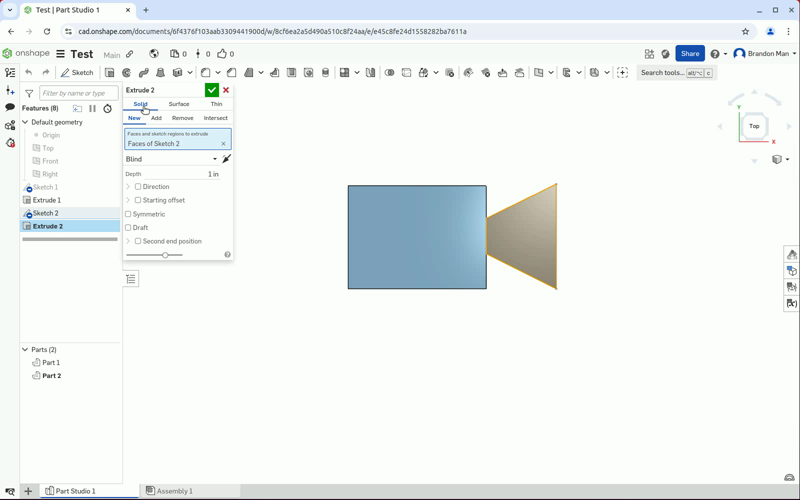
click(143, 106)
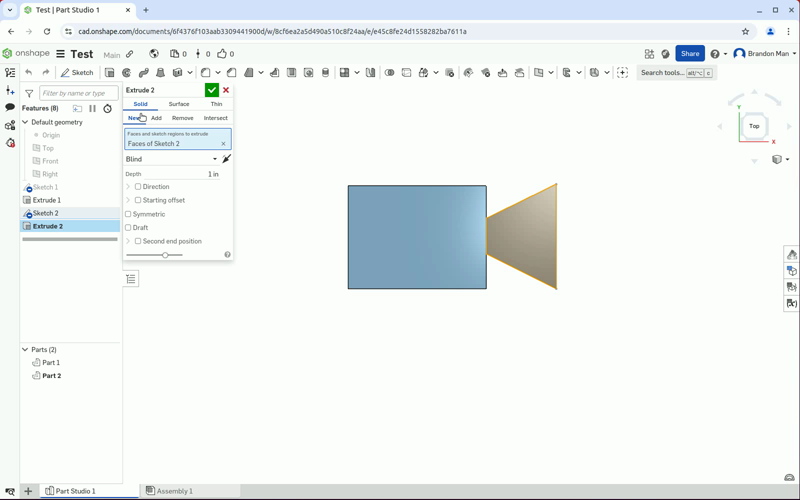
mouse_move(137, 120)
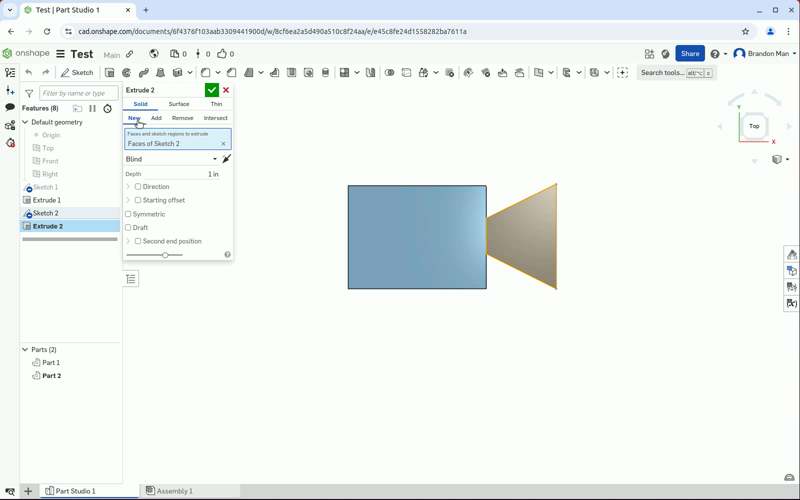
click(137, 120)
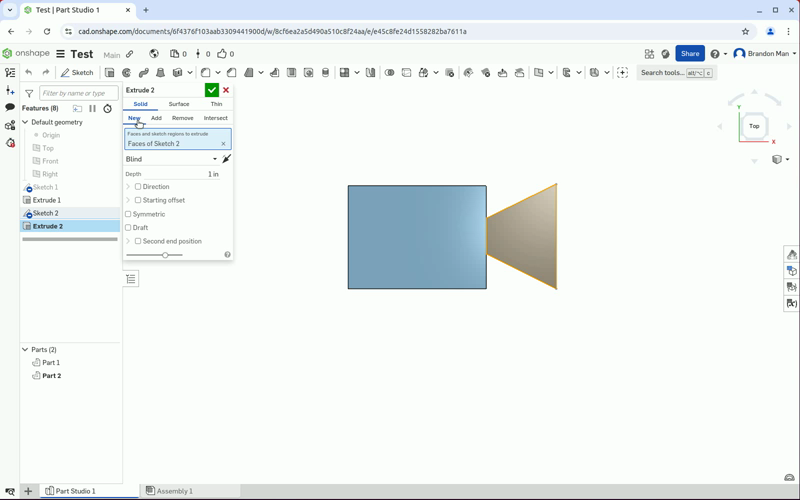
key(tab, 4)
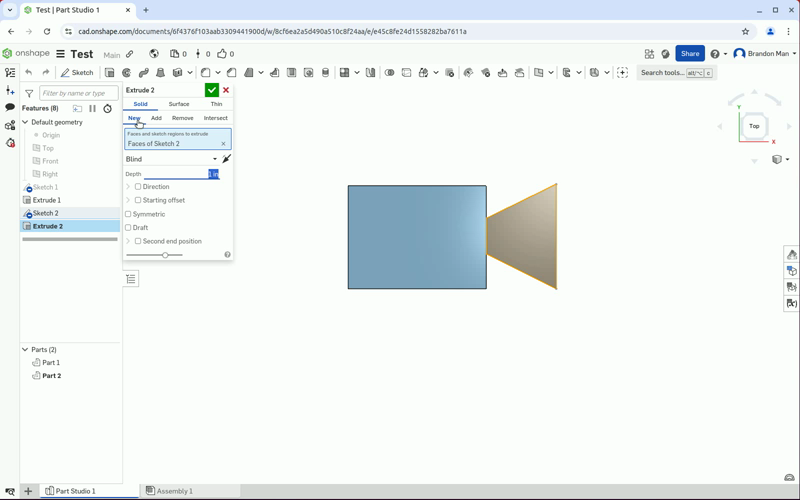
text(6.981)
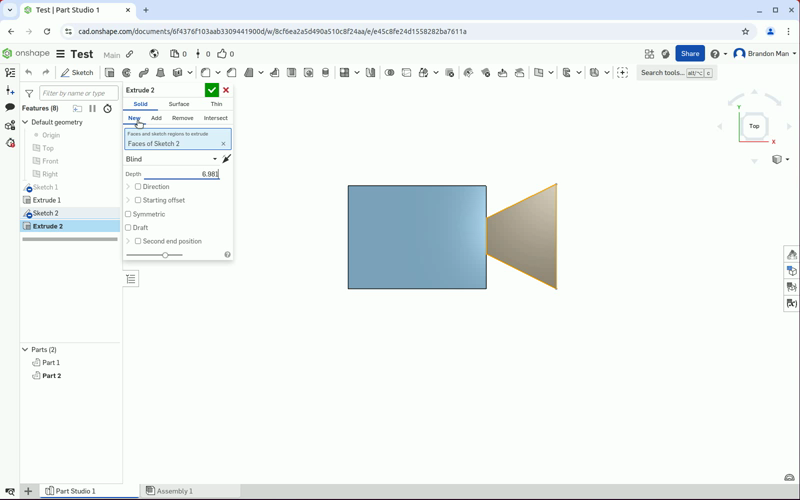
key(enter)
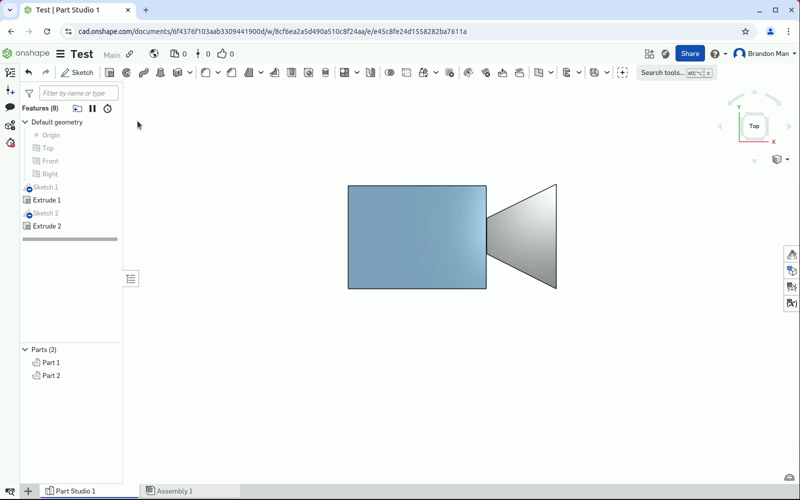
key(shift+h)
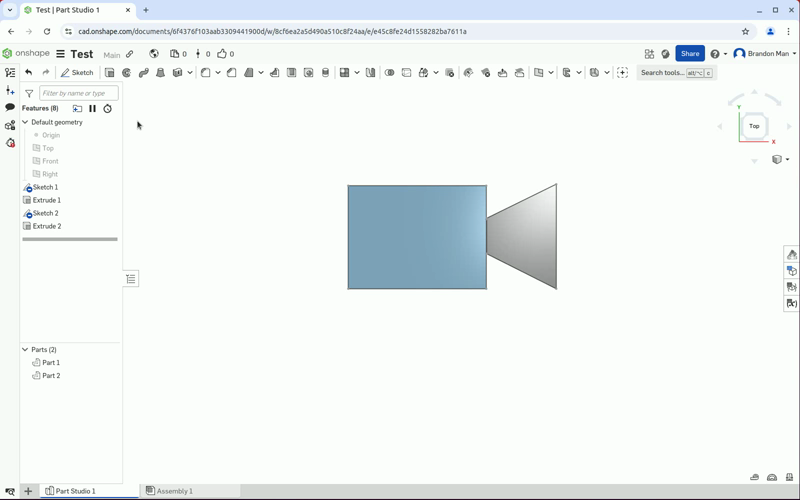
key(shift+h)
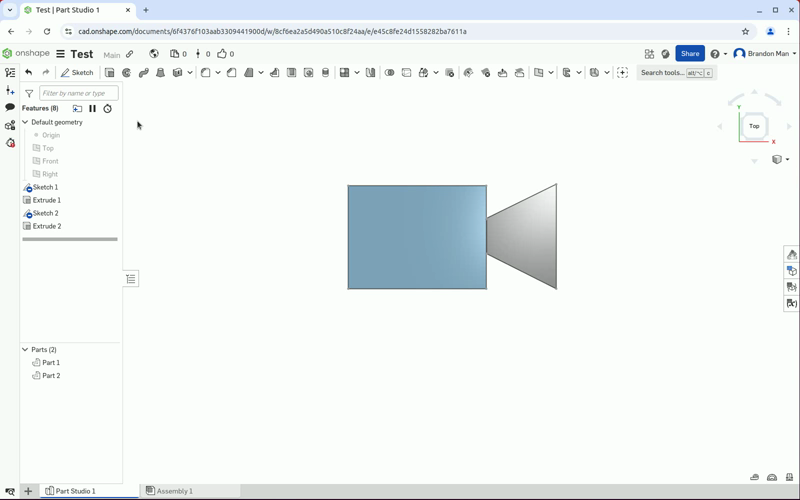
key(shift+7)
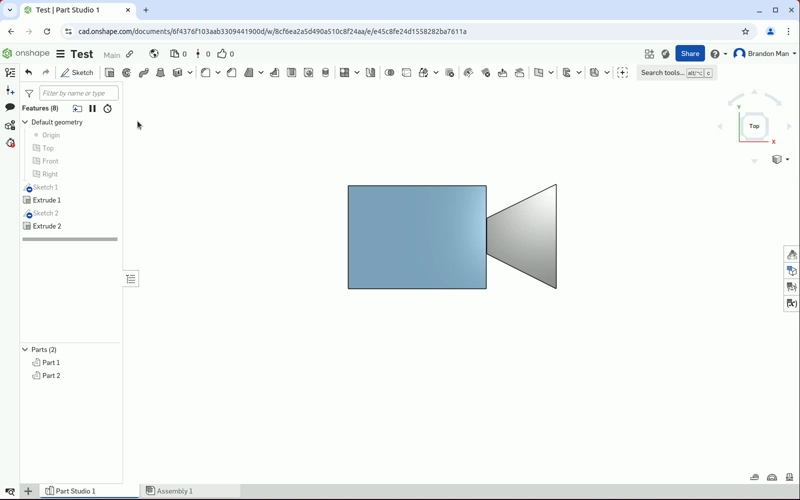
key(up, 3)
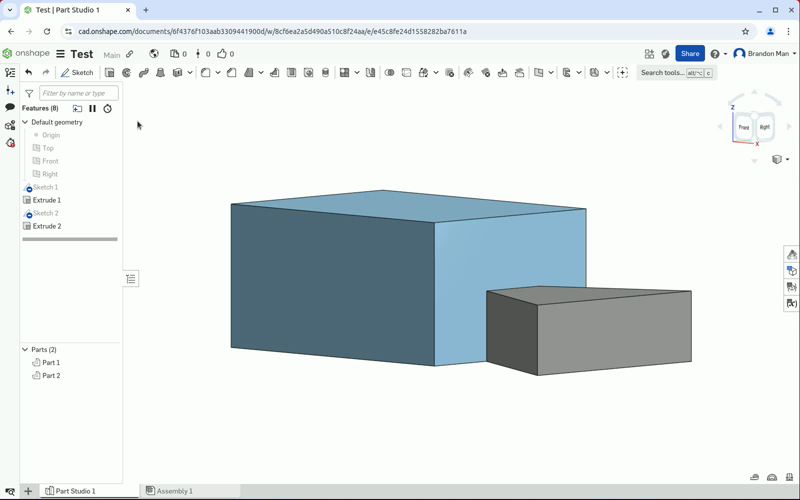
key(left, 3)
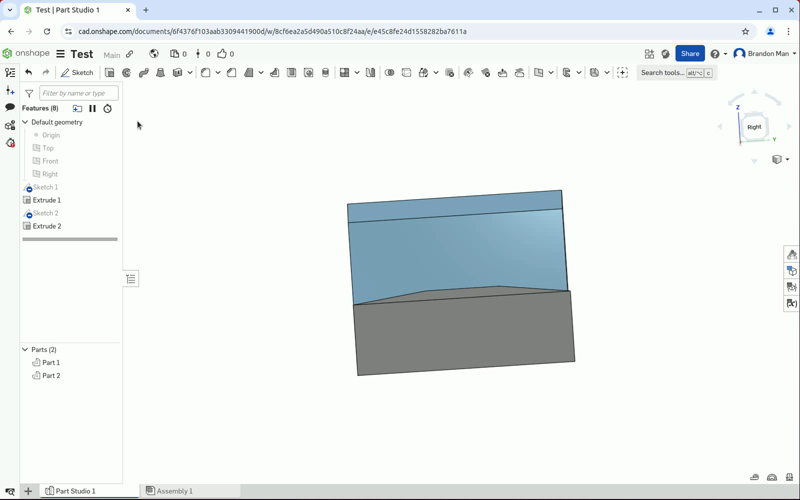
key(right, 3)
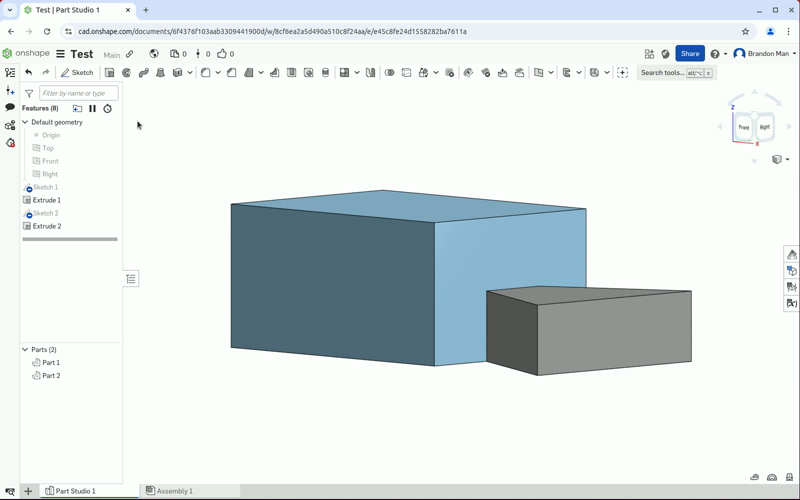
key(down, 3)
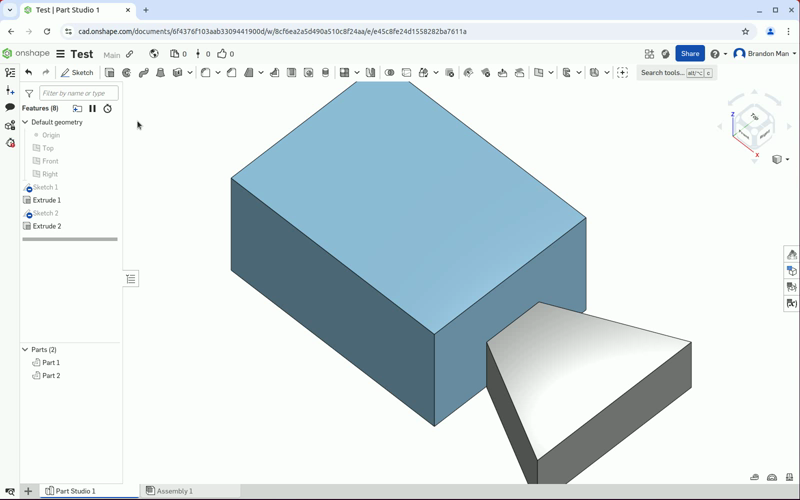
mouse_move(73, 189)
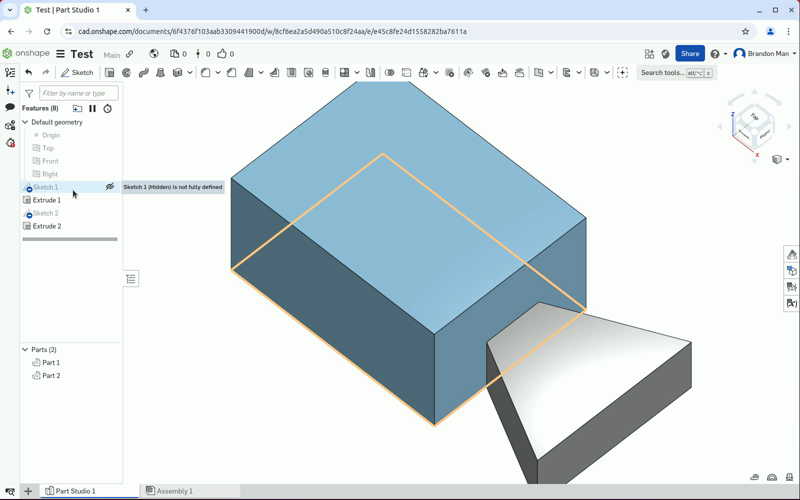
click(73, 189)